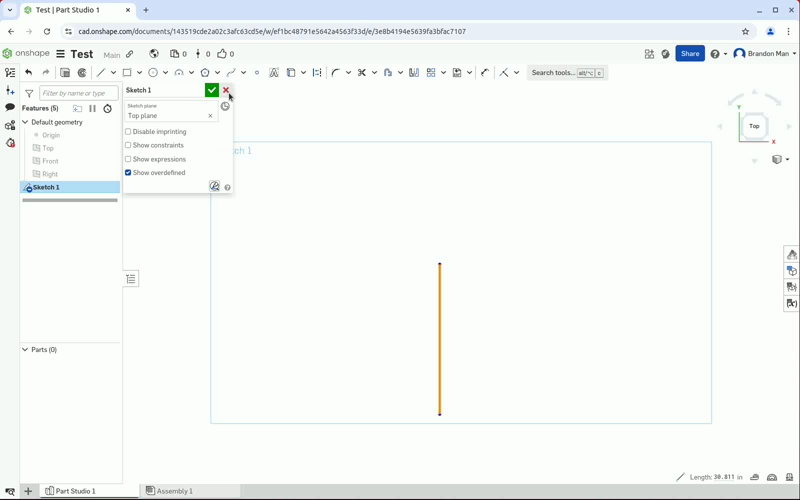
key(shift+h)
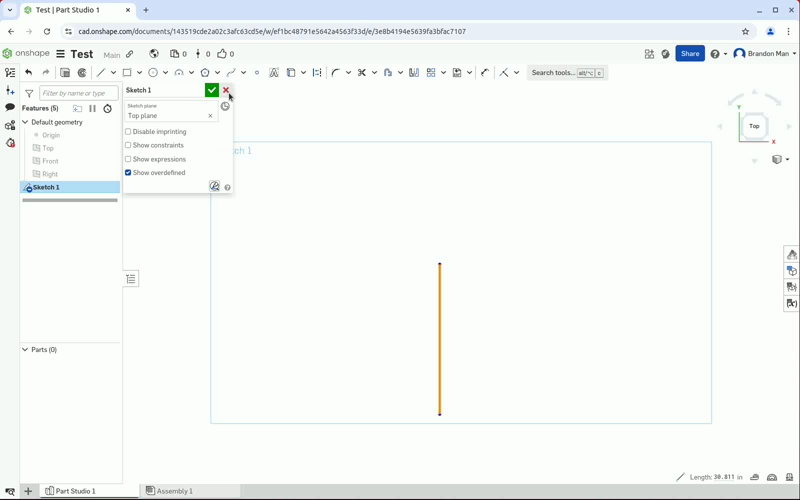
key(shift+s)
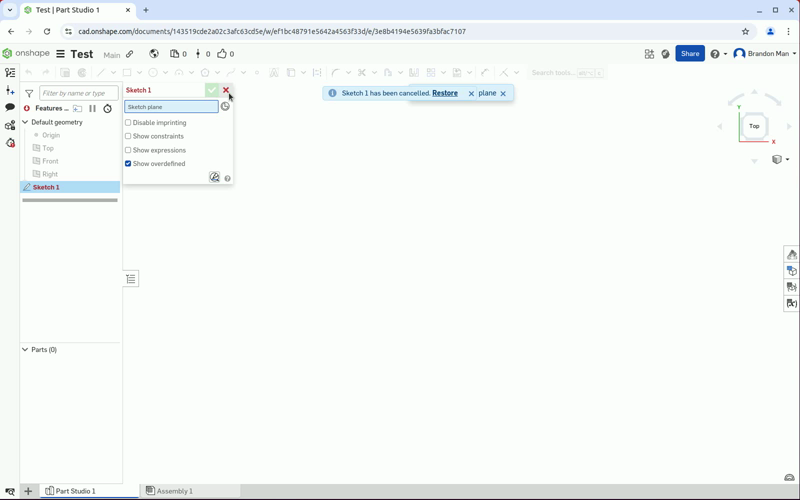
mouse_move(73, 150)
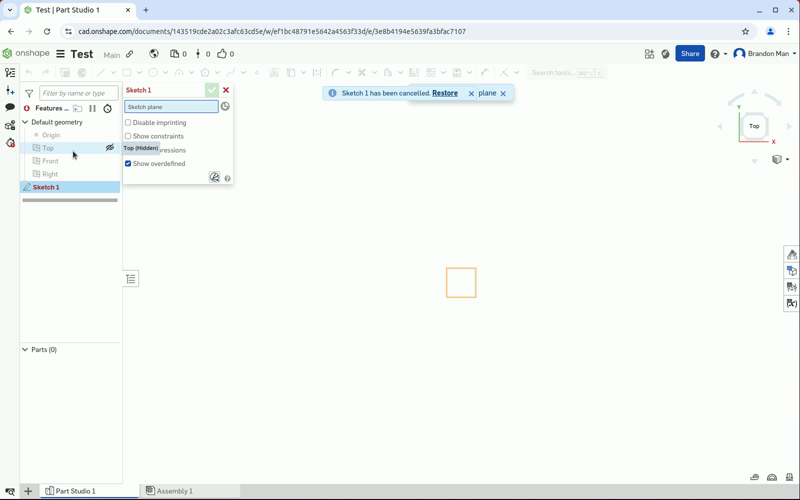
click(73, 150)
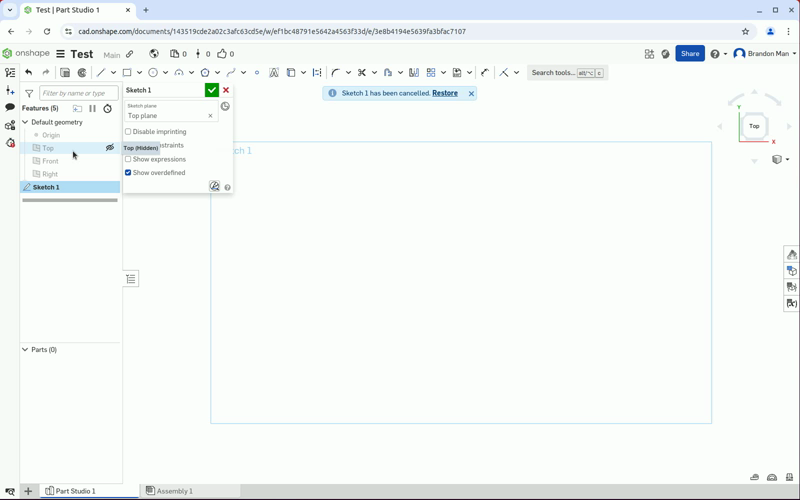
mouse_move(73, 352)
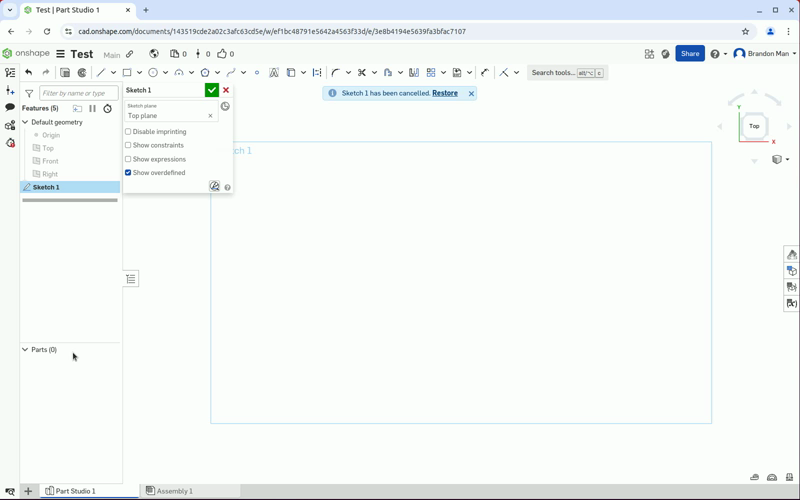
key(y)
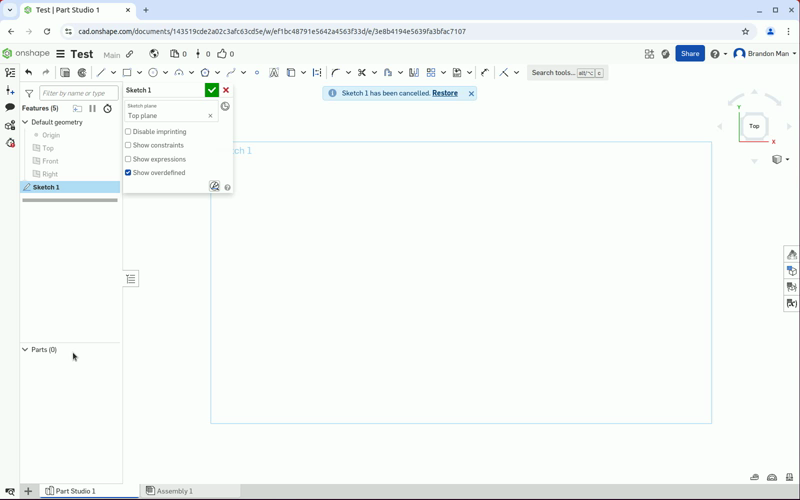
key(c)
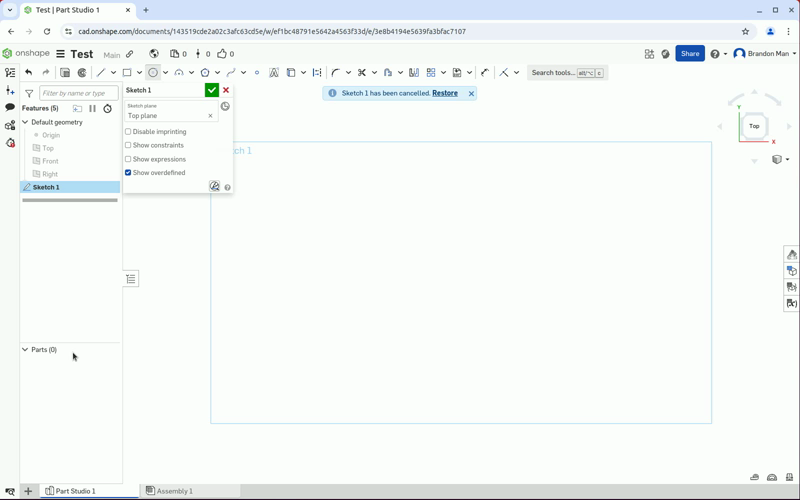
key_down(shift)
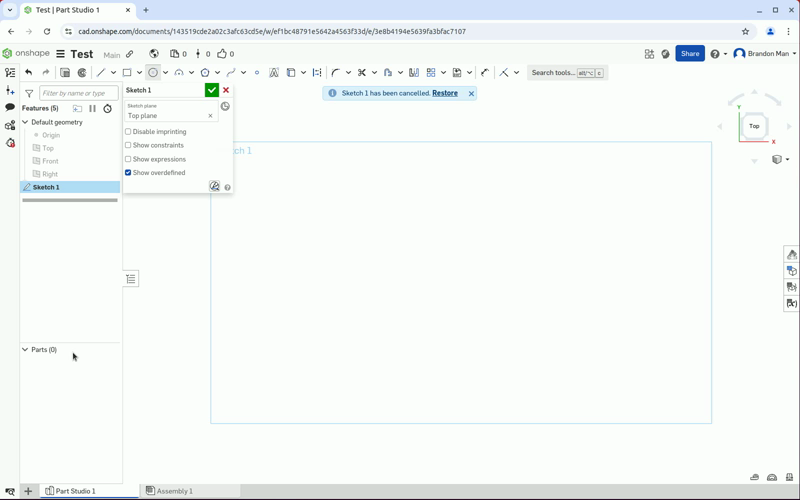
mouse_move(461, 282)
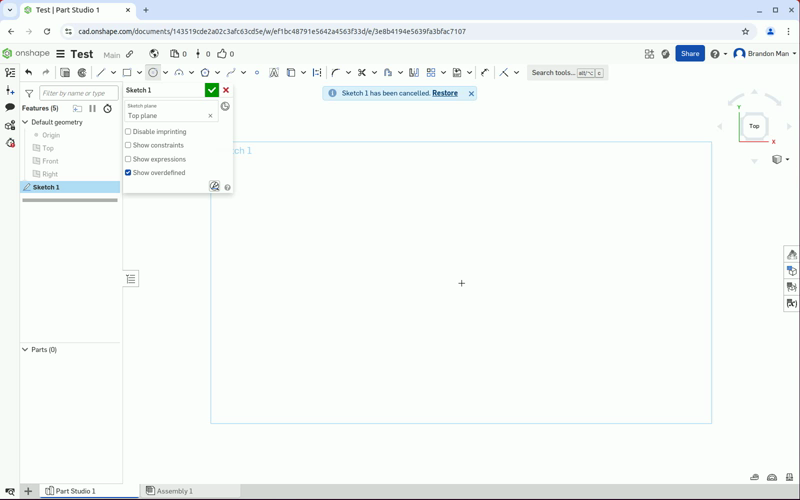
click(461, 282)
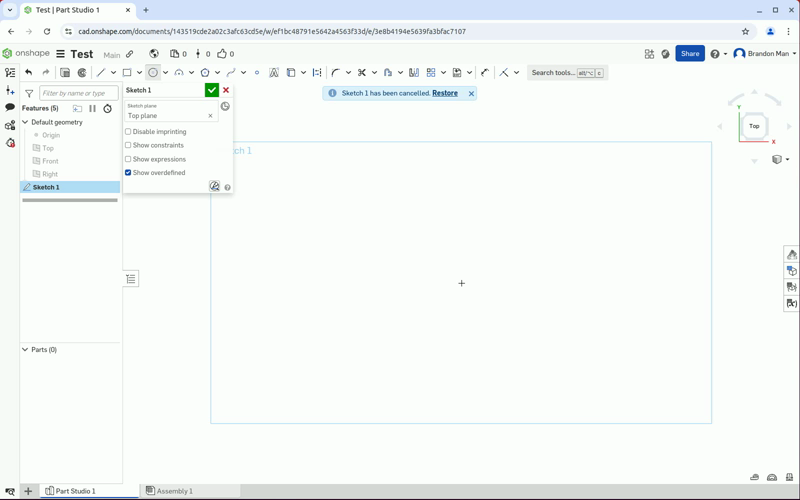
key_up(shift)
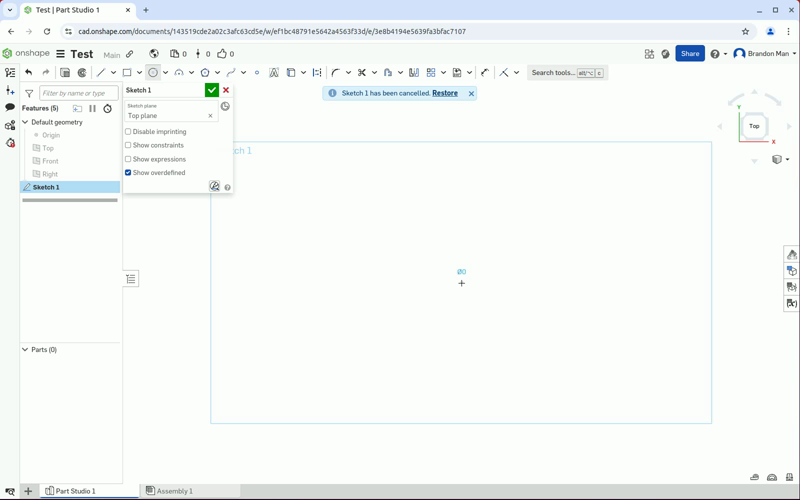
mouse_move(562, 282)
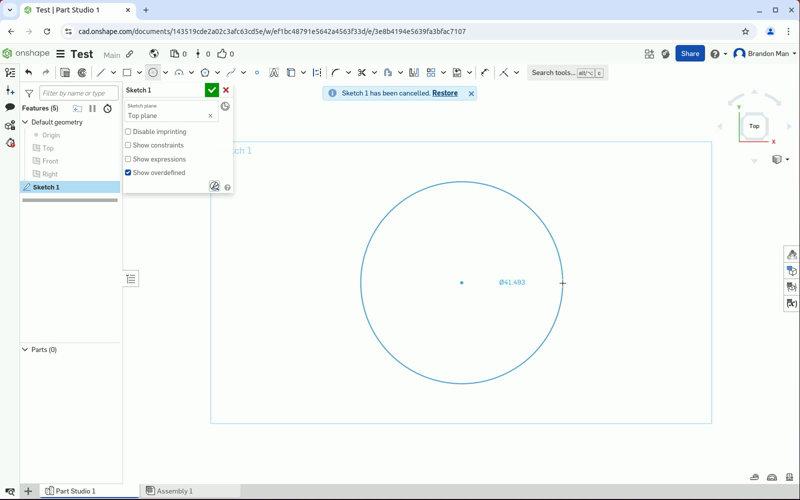
click(562, 282)
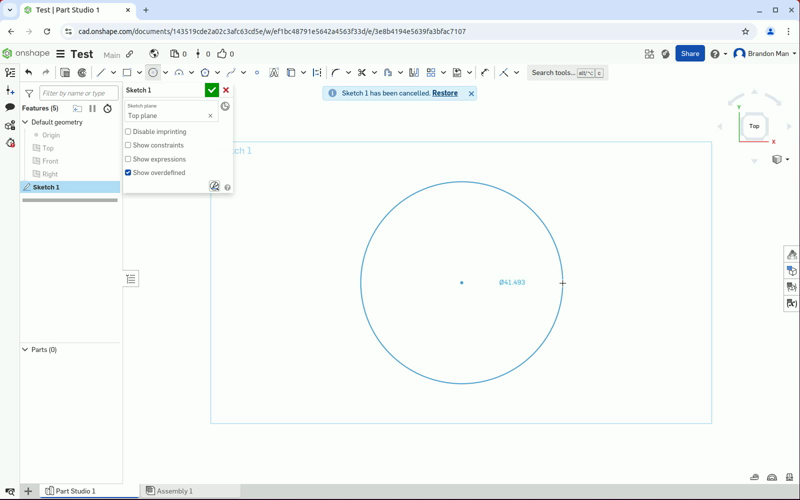
key(esc)
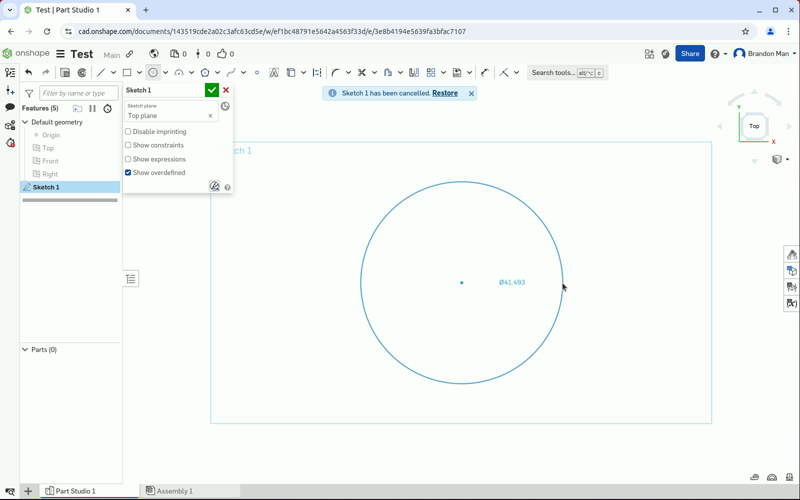
key(c)
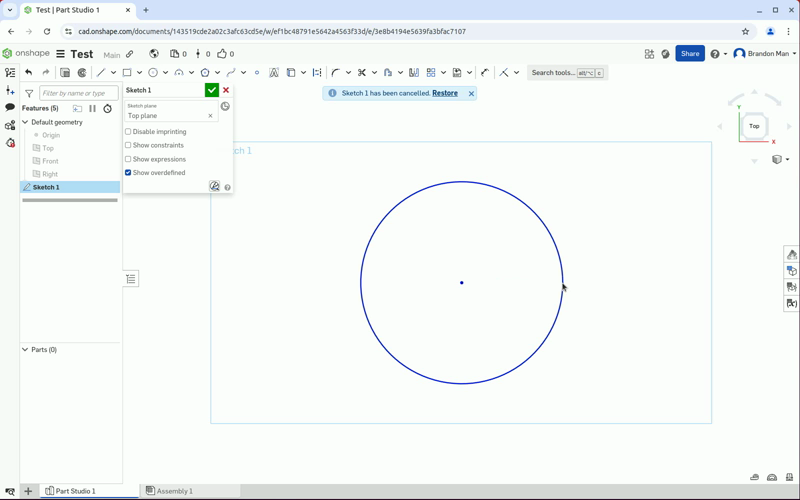
key_down(shift)
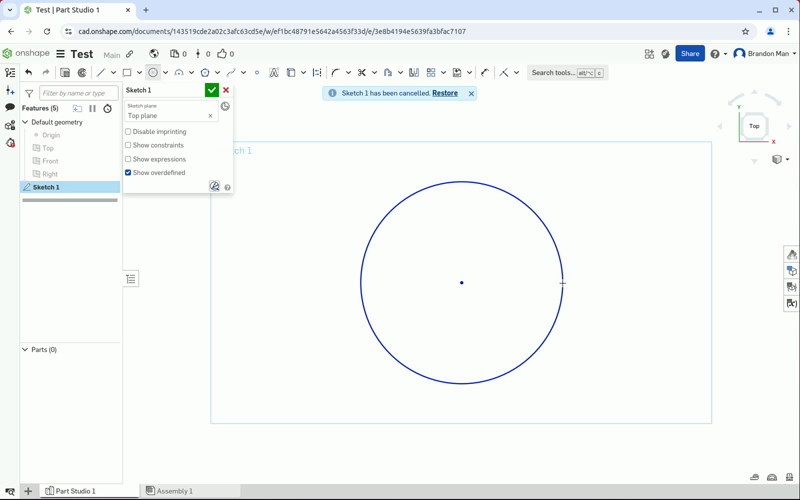
mouse_move(461, 282)
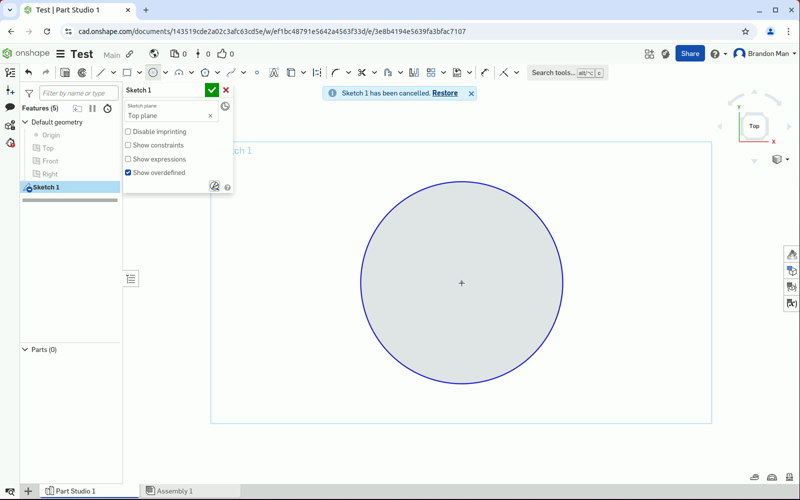
click(461, 282)
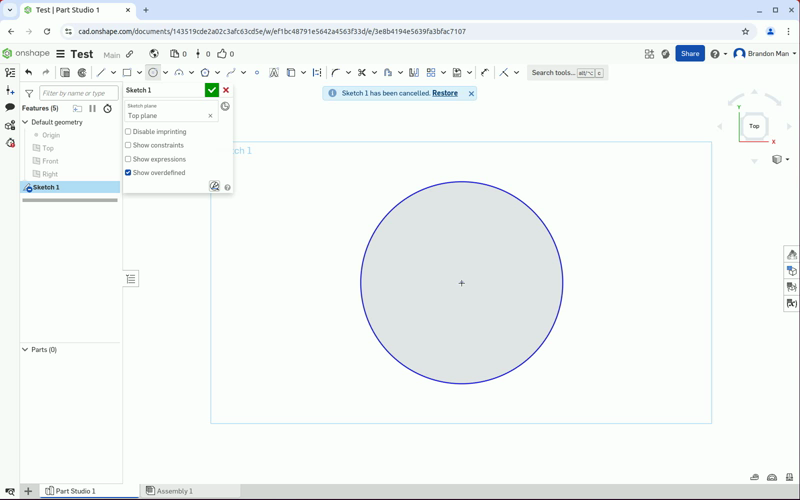
key_up(shift)
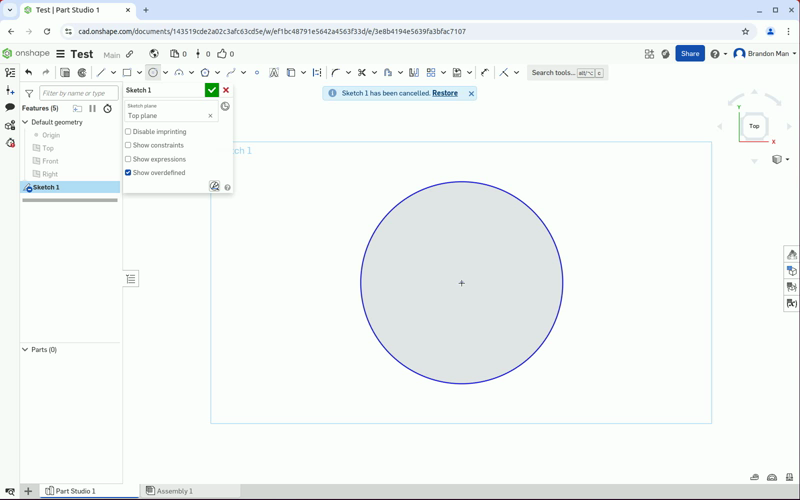
mouse_move(543, 282)
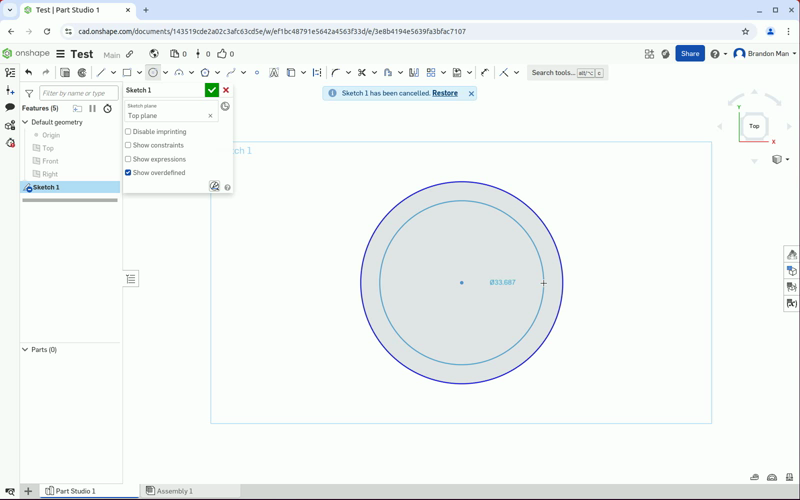
click(543, 282)
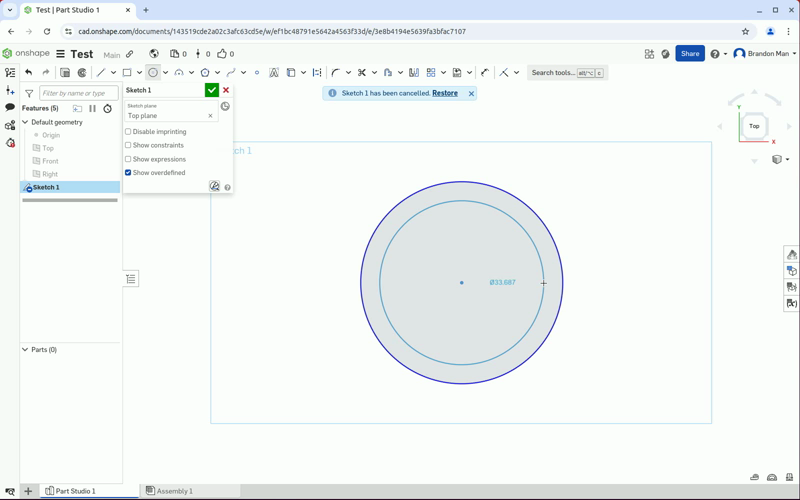
key(esc)
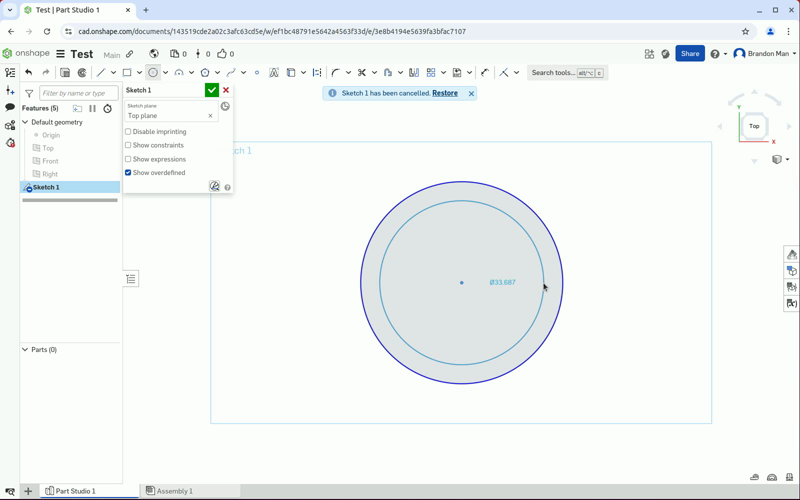
mouse_move(382, 329)
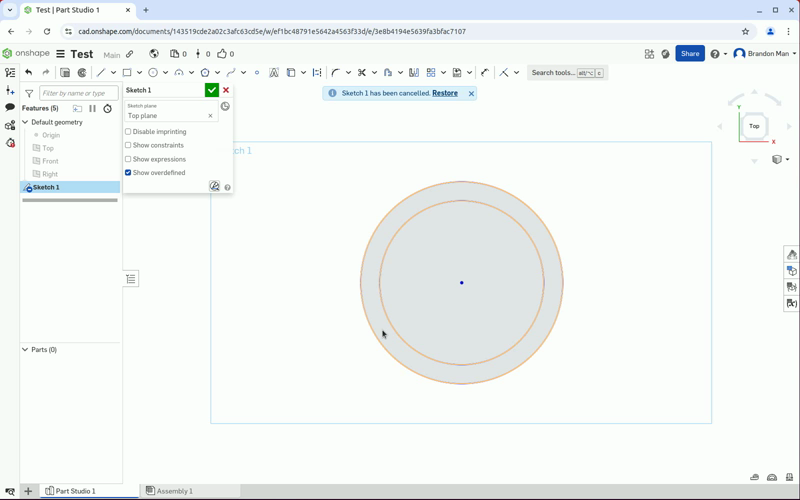
click(382, 329)
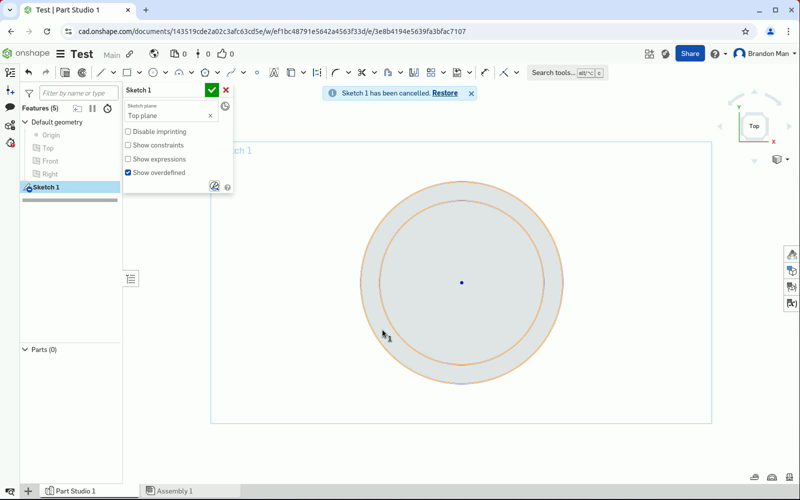
mouse_move(73, 352)
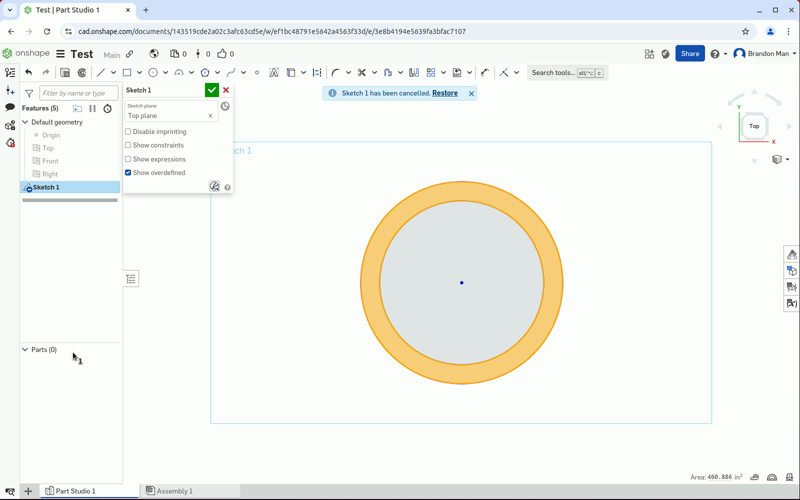
key(shift+y)
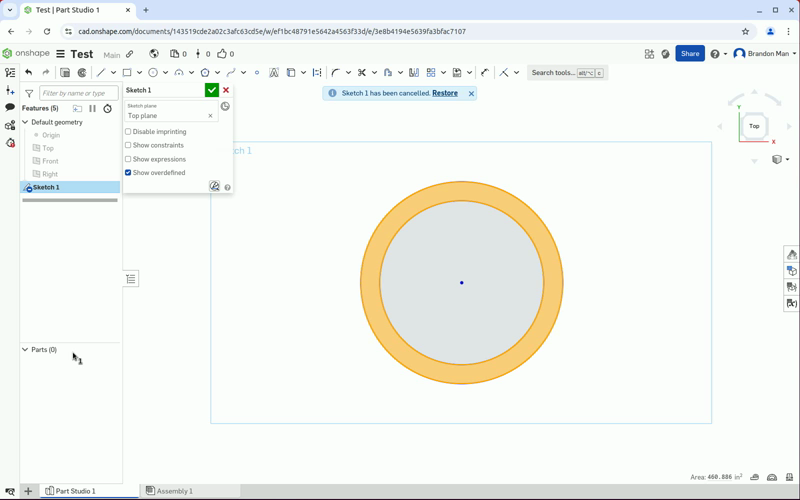
key(shift+e)
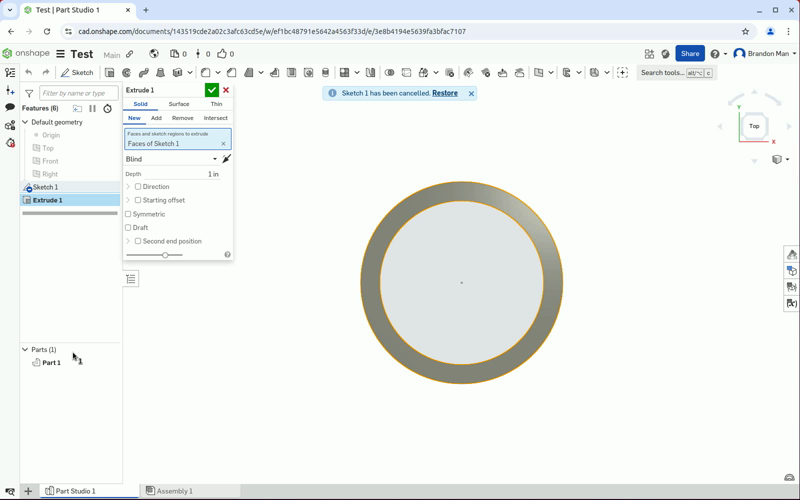
mouse_move(143, 106)
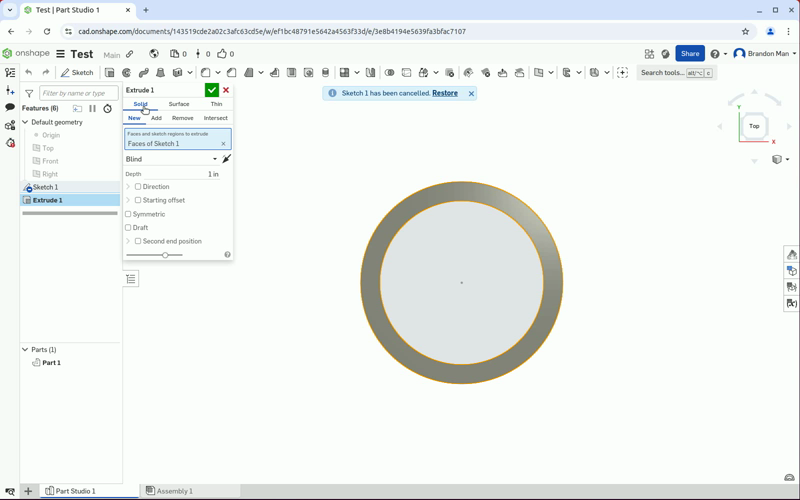
click(143, 106)
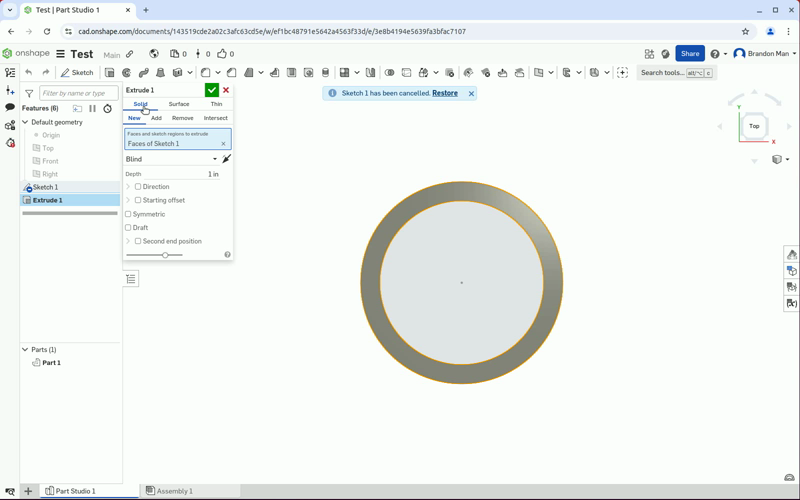
mouse_move(137, 120)
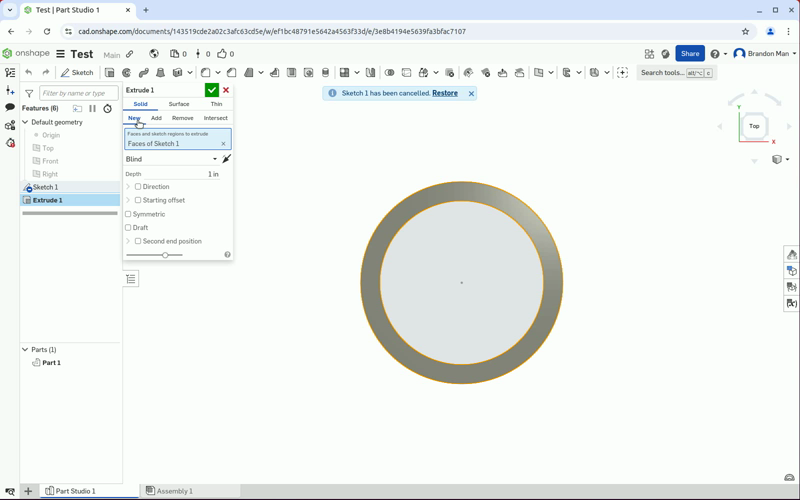
click(137, 120)
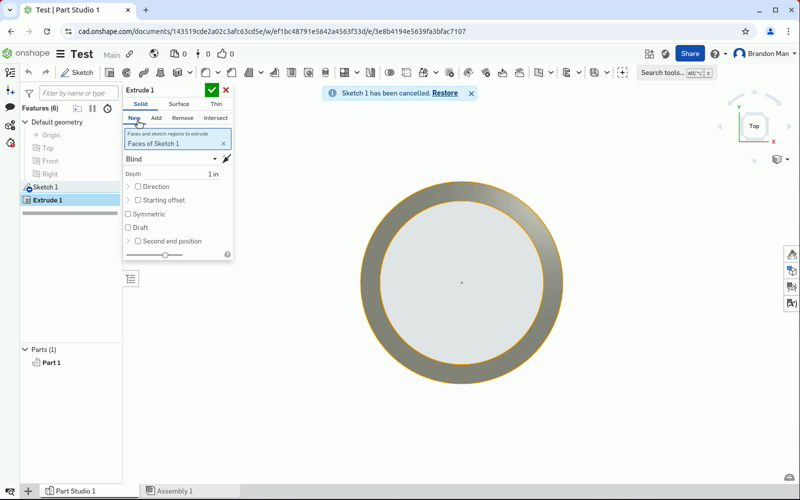
key(tab, 4)
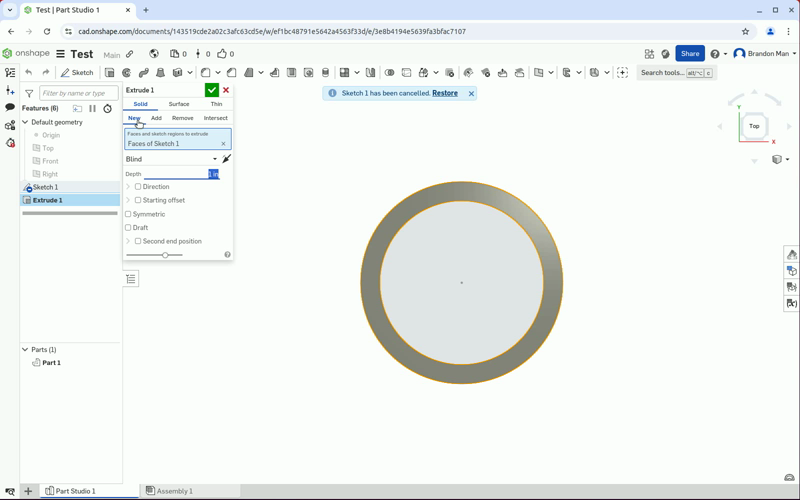
text(19.257)
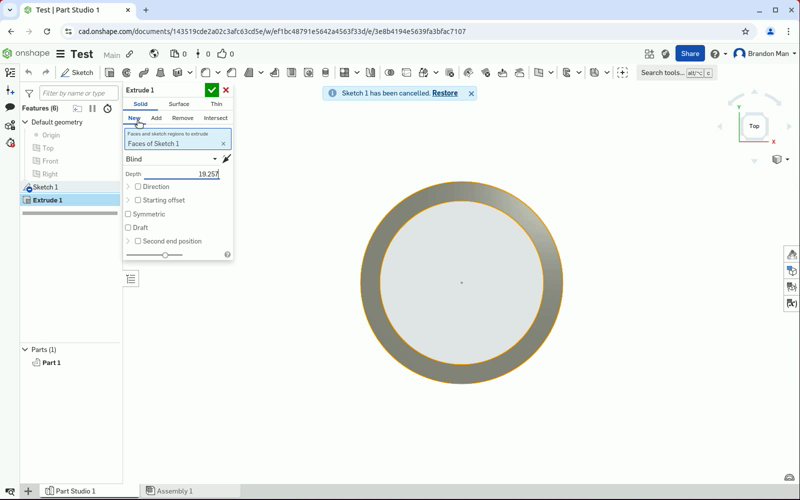
key(enter)
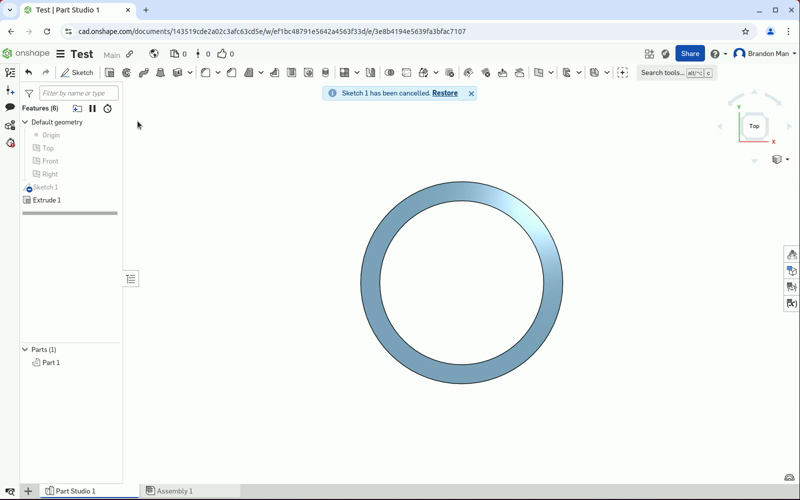
key(shift+h)
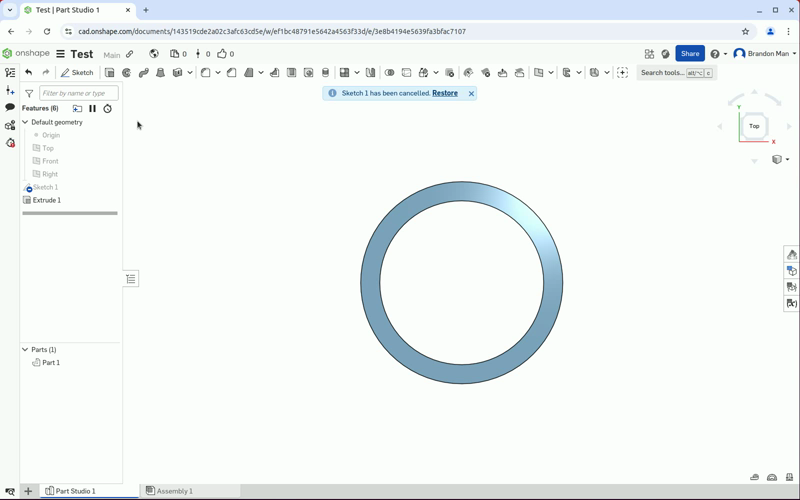
key(shift+h)
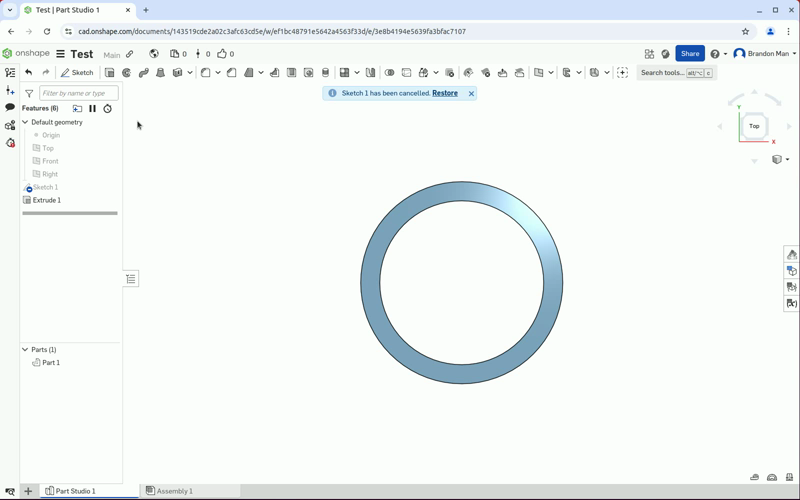
mouse_move(73, 189)
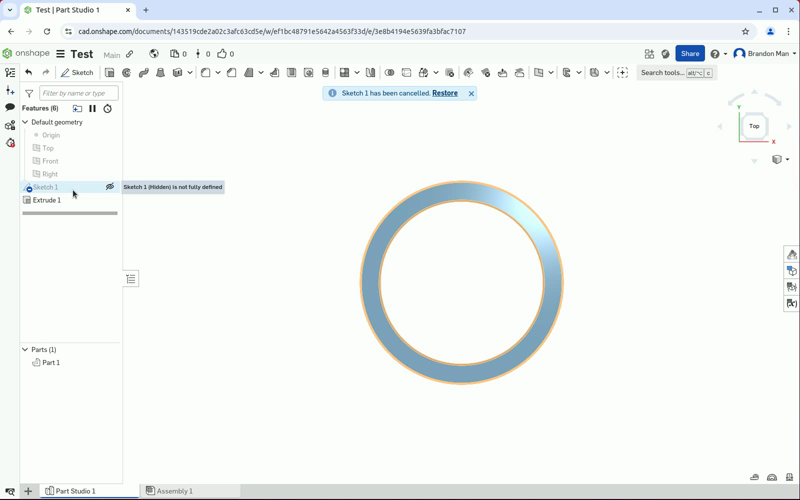
click(73, 189)
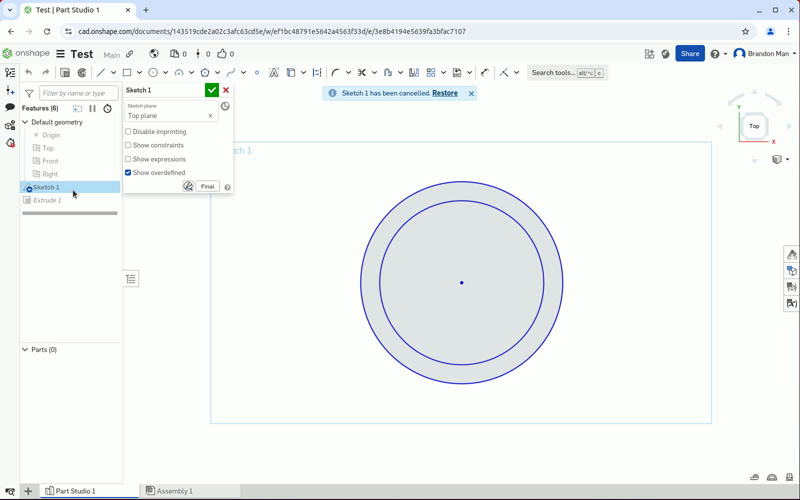
mouse_move(229, 92)
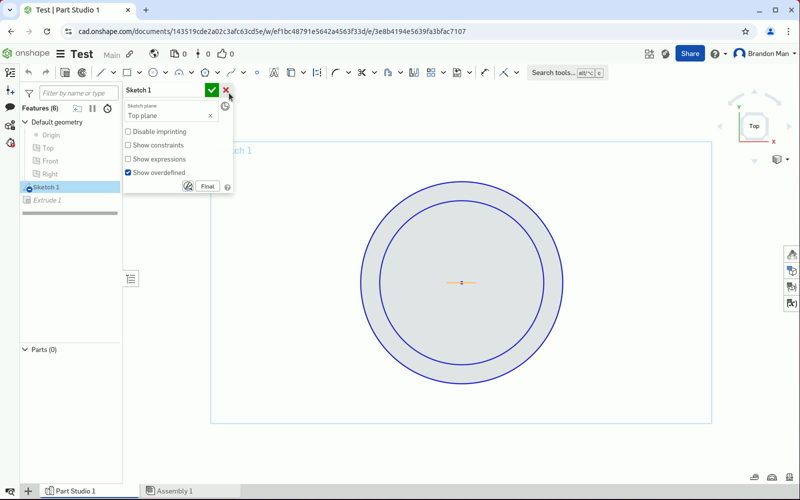
click(229, 92)
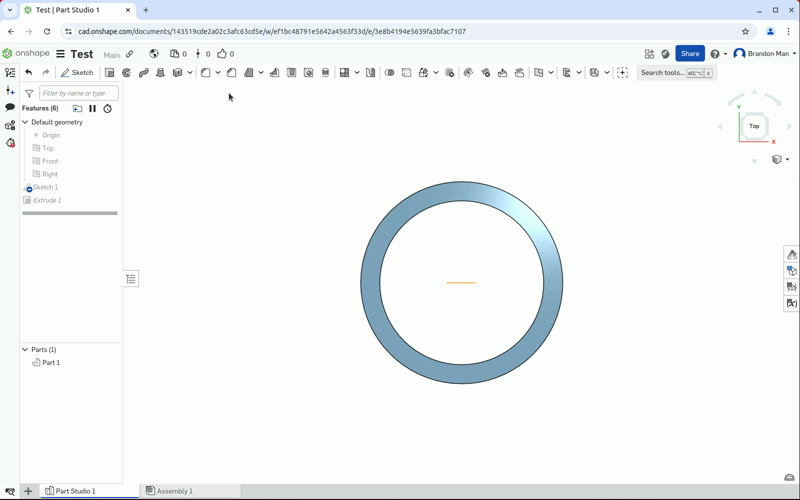
mouse_move(541, 75)
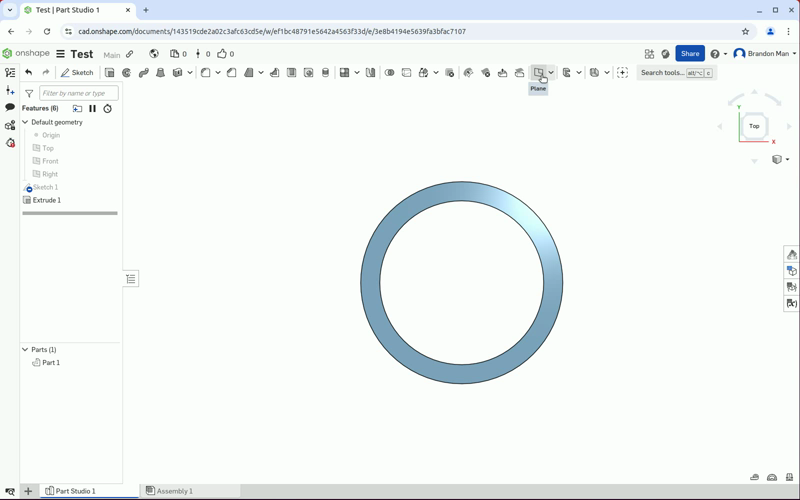
click(541, 75)
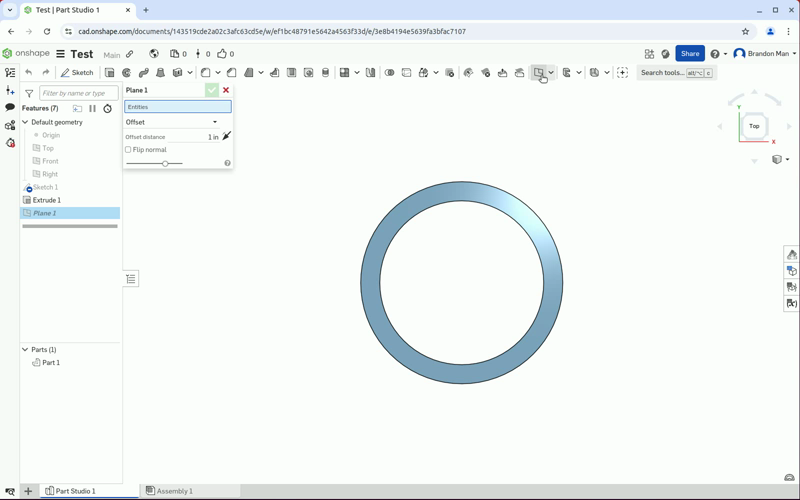
mouse_move(73, 150)
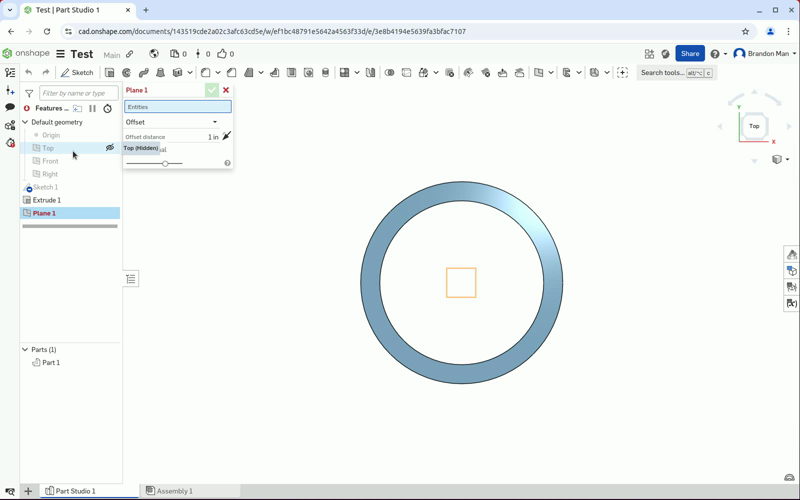
click(73, 150)
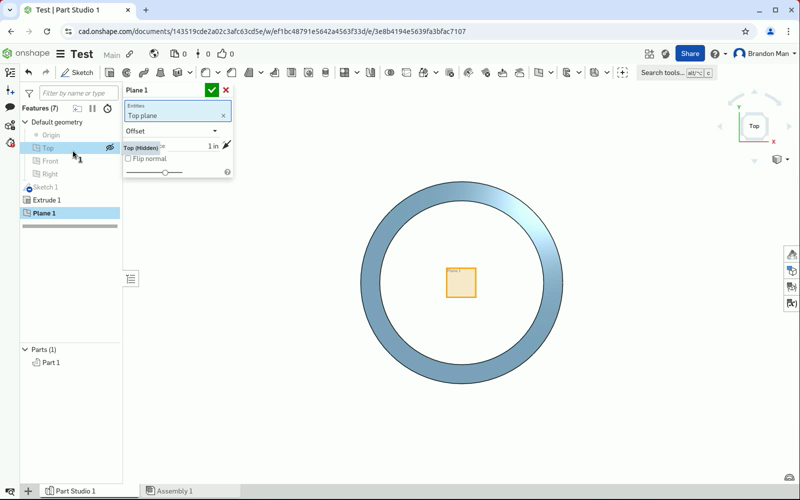
key(tab, 2)
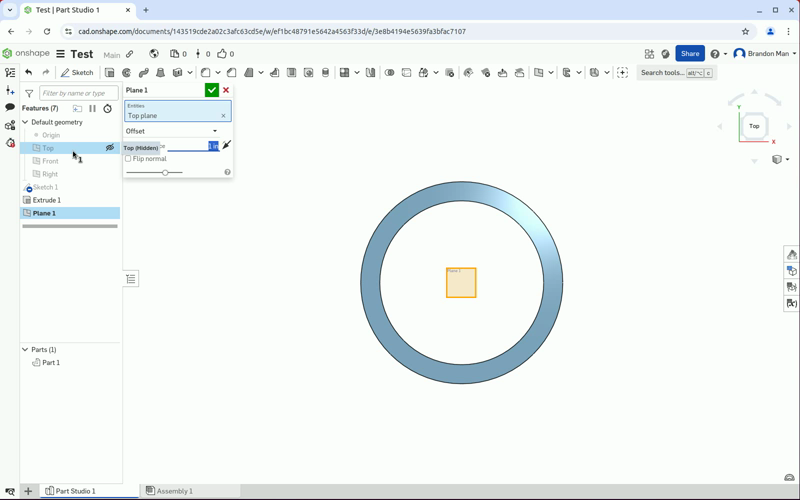
text(19.257)
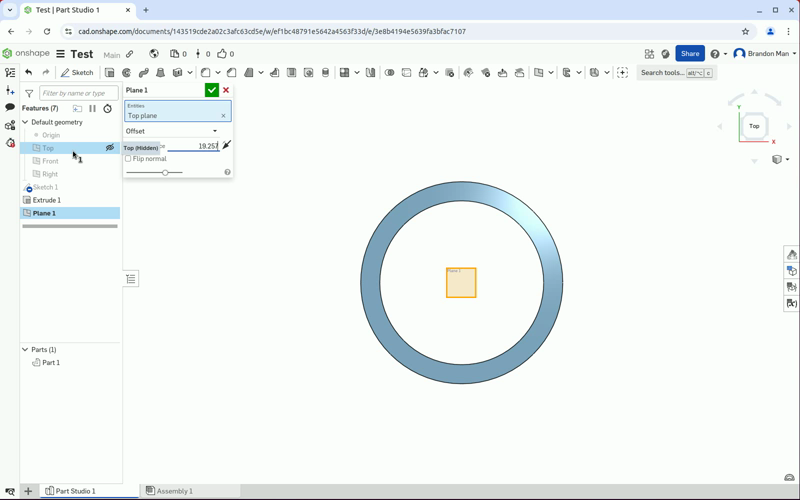
key(enter, 2)
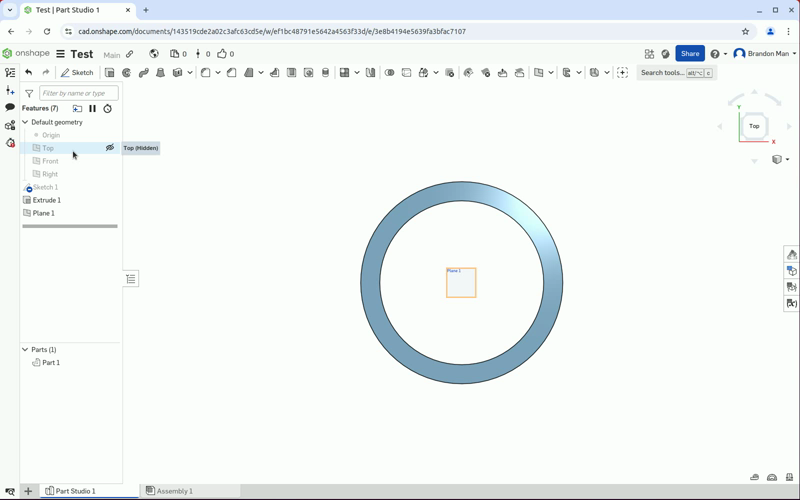
key(shift+s)
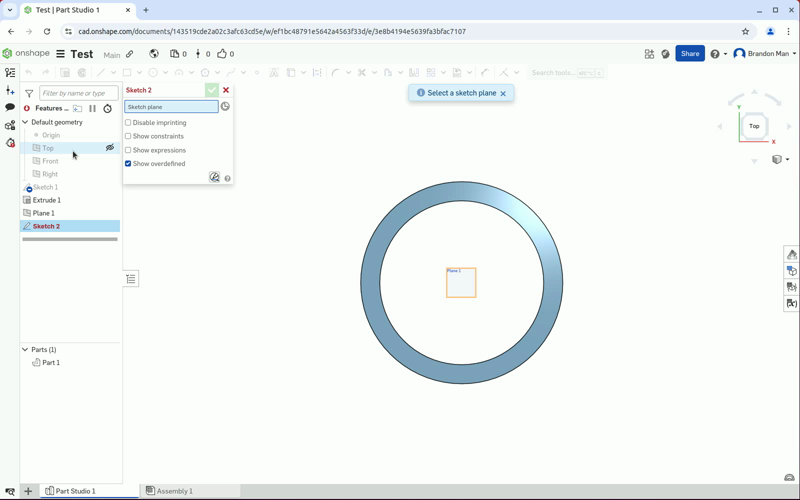
mouse_move(73, 215)
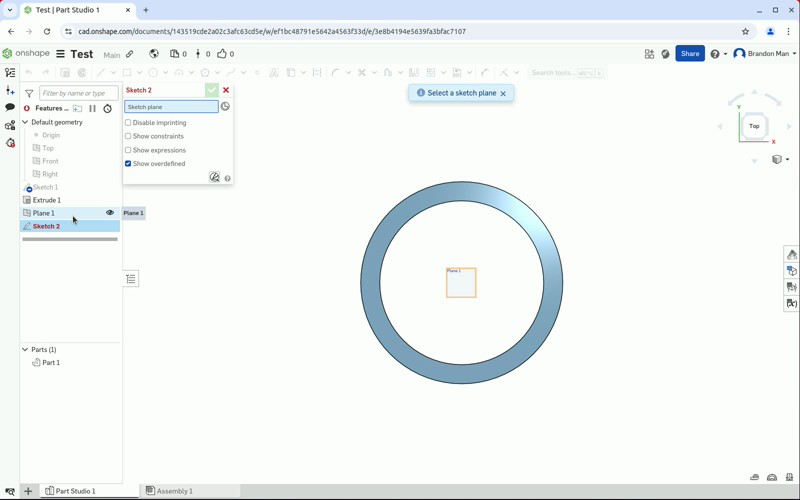
click(73, 215)
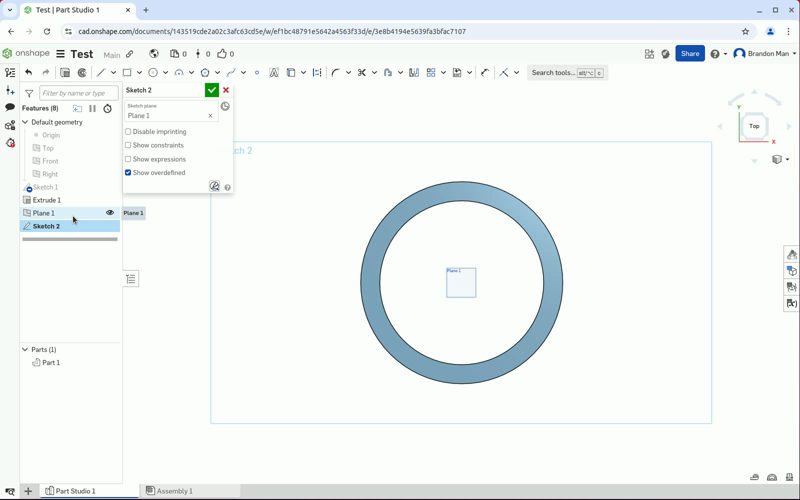
mouse_move(73, 352)
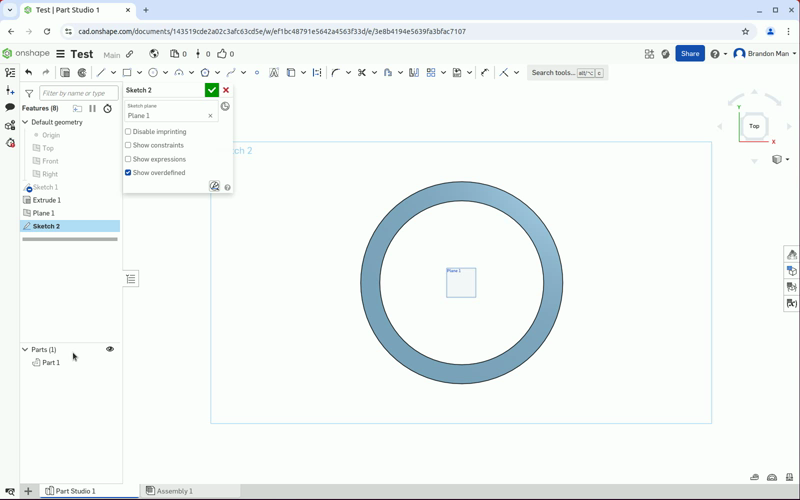
key(y)
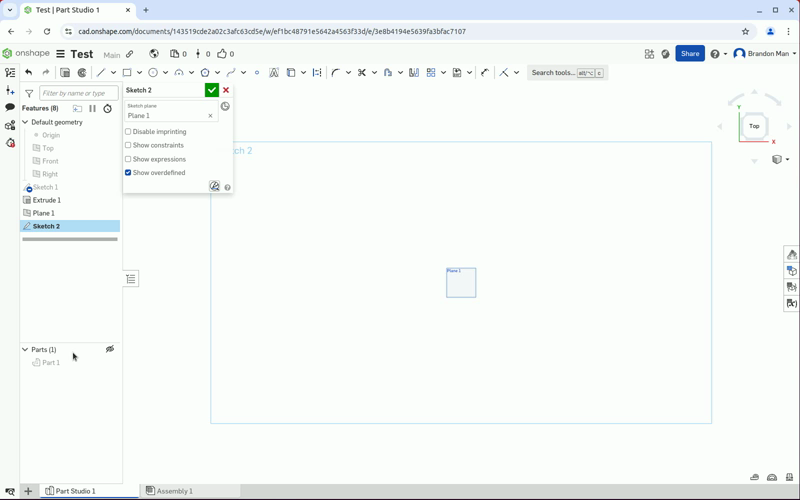
key(c)
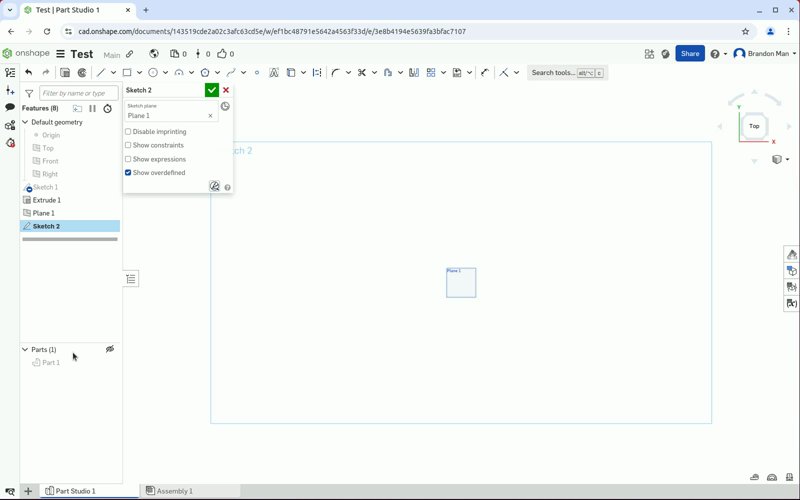
key_down(shift)
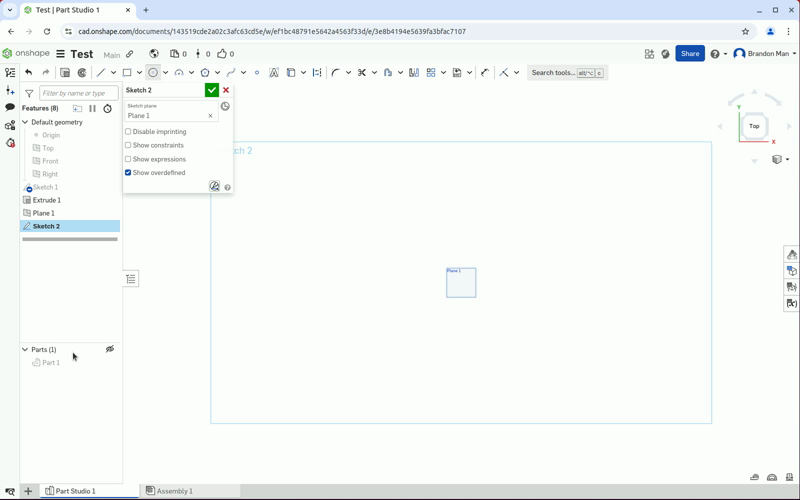
mouse_move(461, 282)
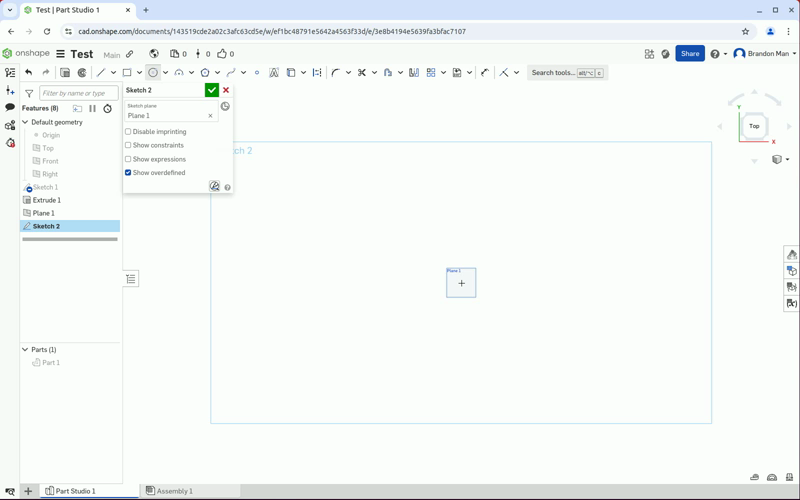
click(461, 282)
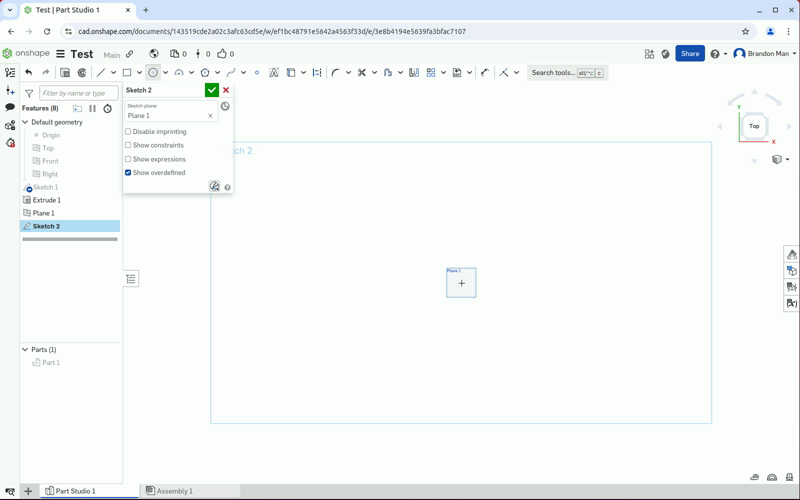
key_up(shift)
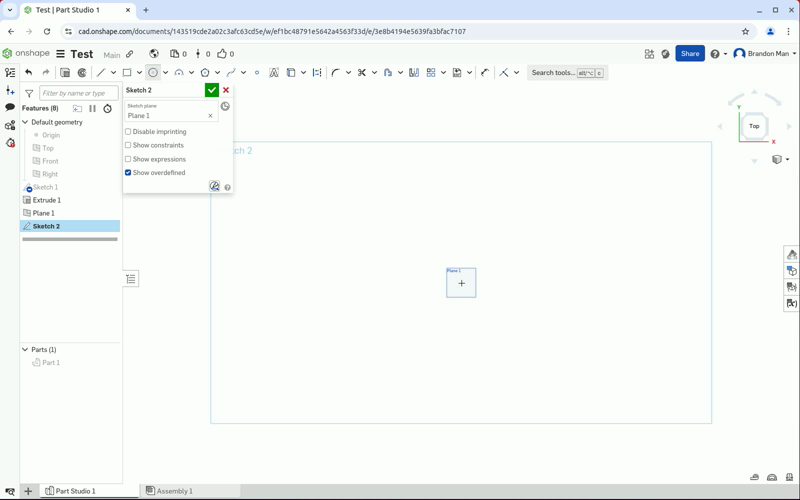
mouse_move(543, 282)
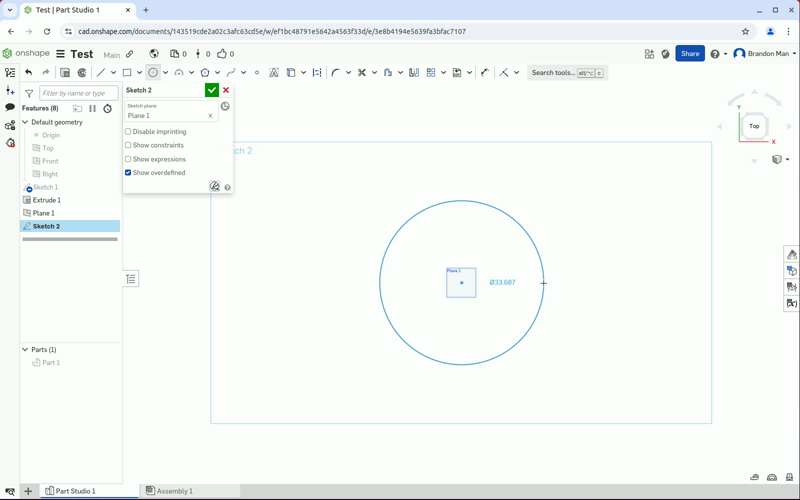
click(543, 282)
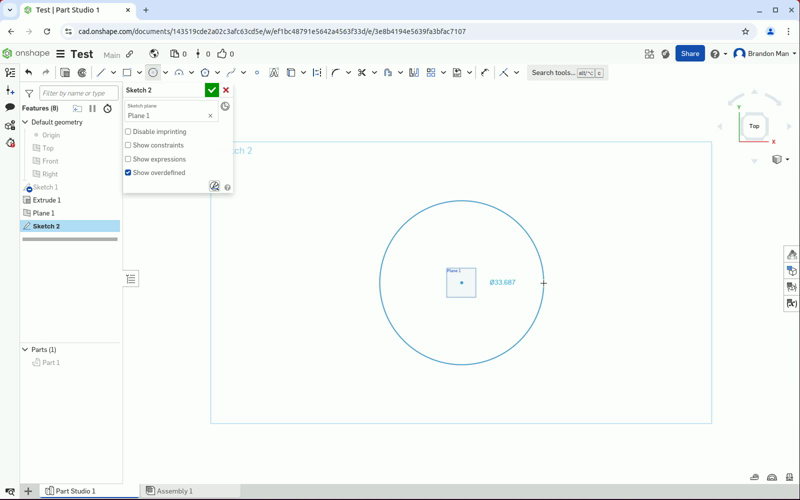
key(esc)
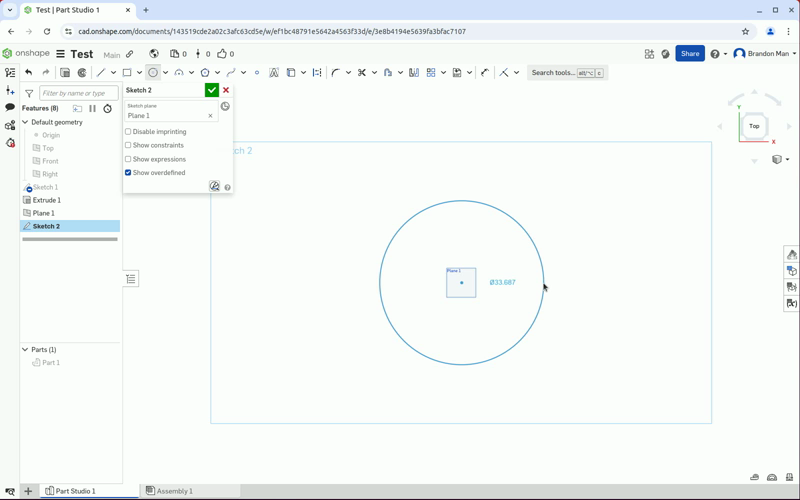
mouse_move(465, 228)
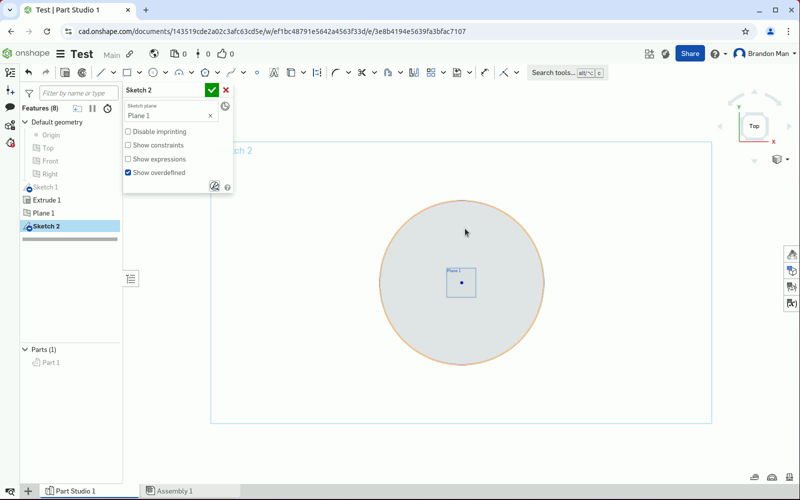
click(465, 228)
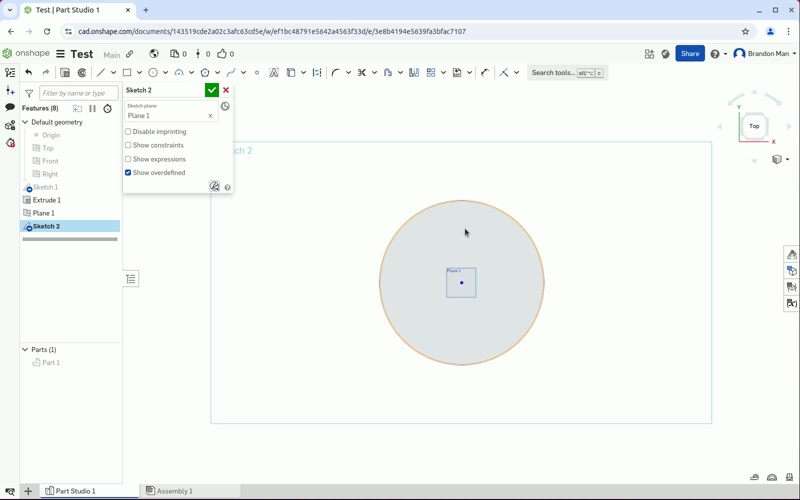
mouse_move(73, 352)
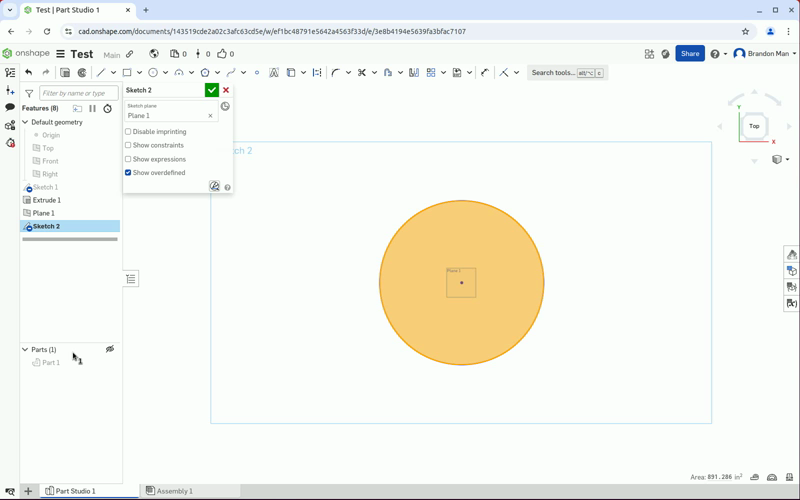
key(shift+y)
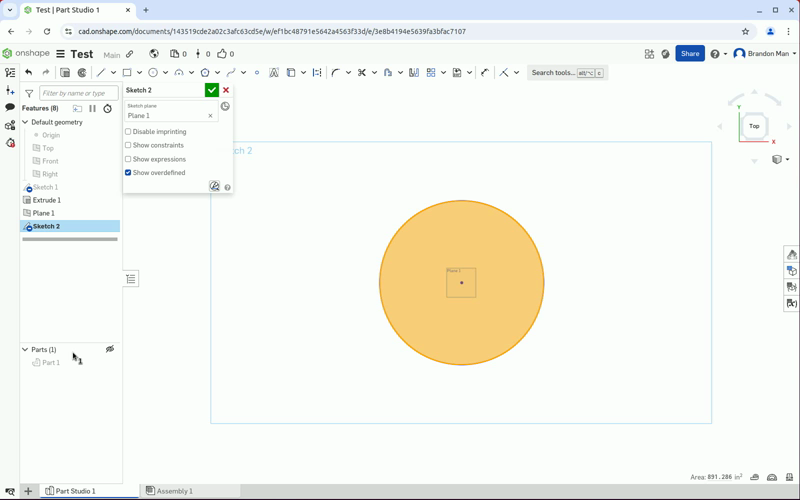
key(shift+e)
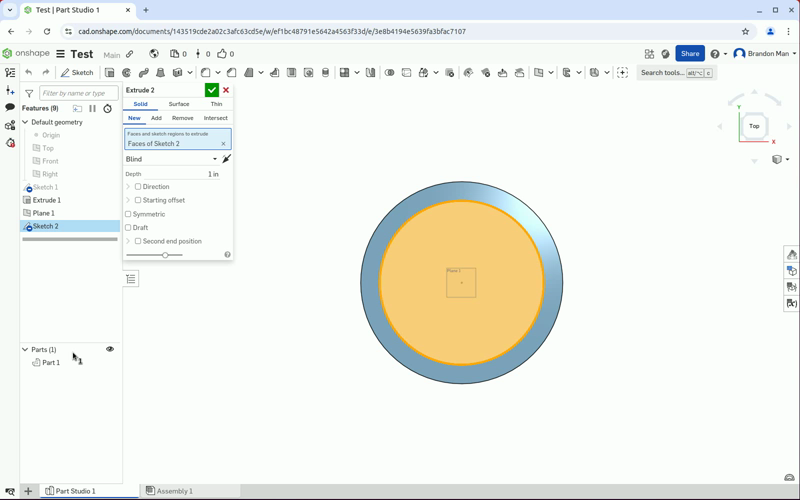
mouse_move(143, 106)
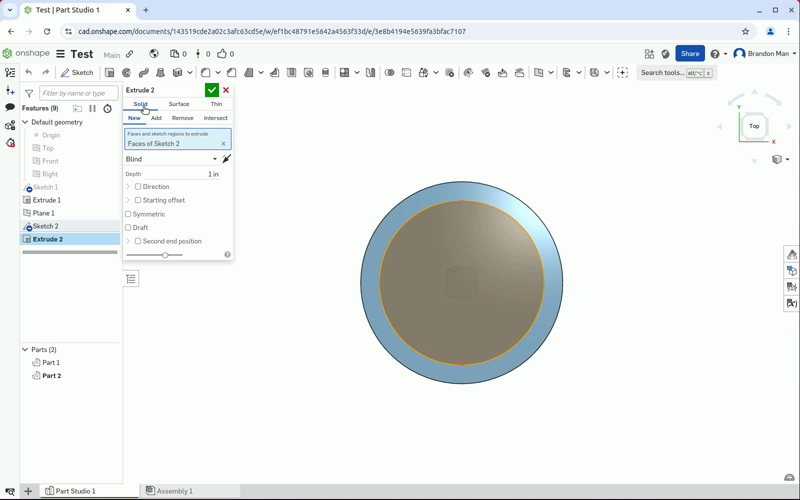
click(143, 106)
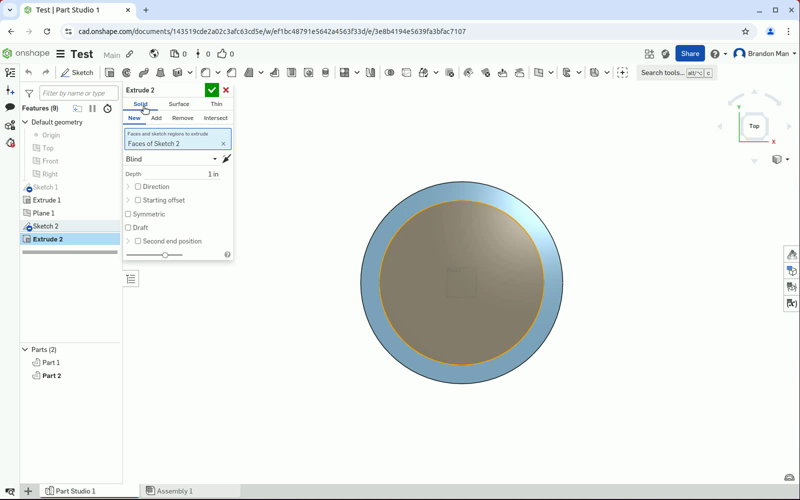
mouse_move(137, 120)
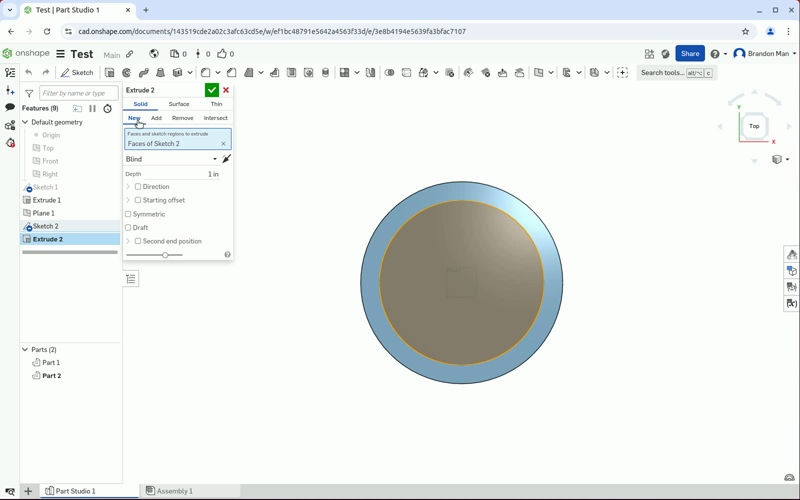
click(137, 120)
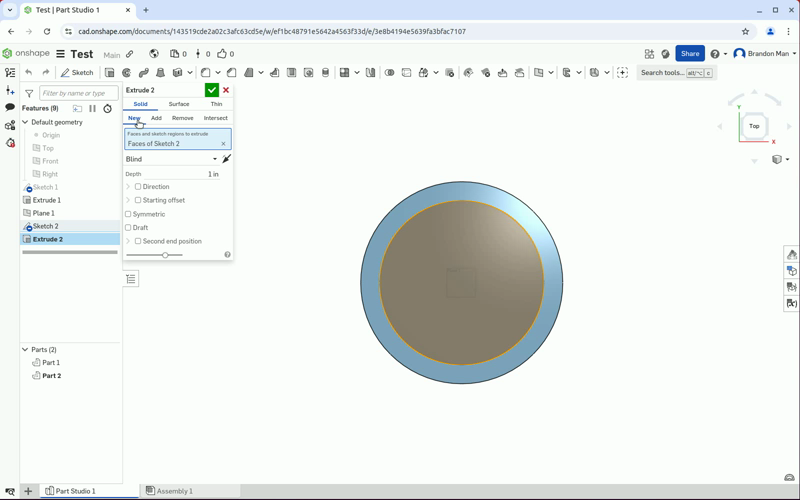
key(tab, 4)
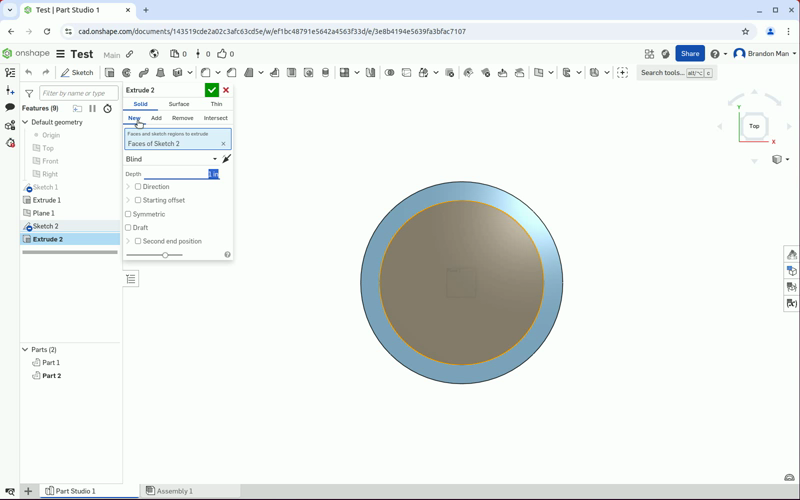
text(3.851)
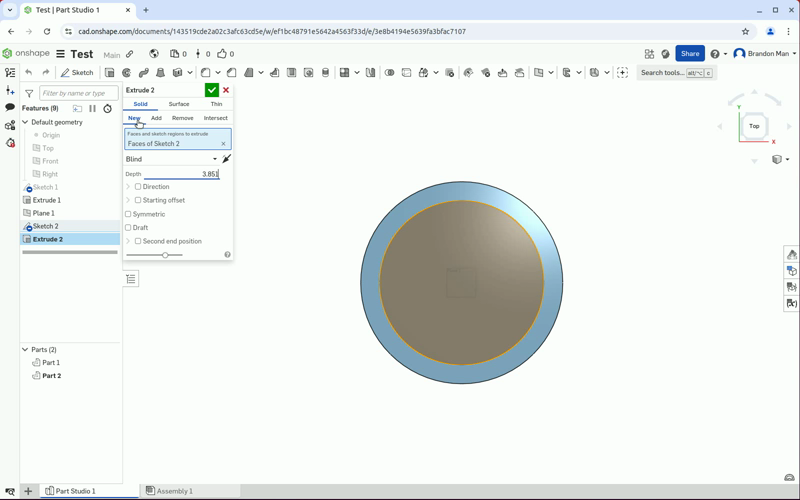
key(enter)
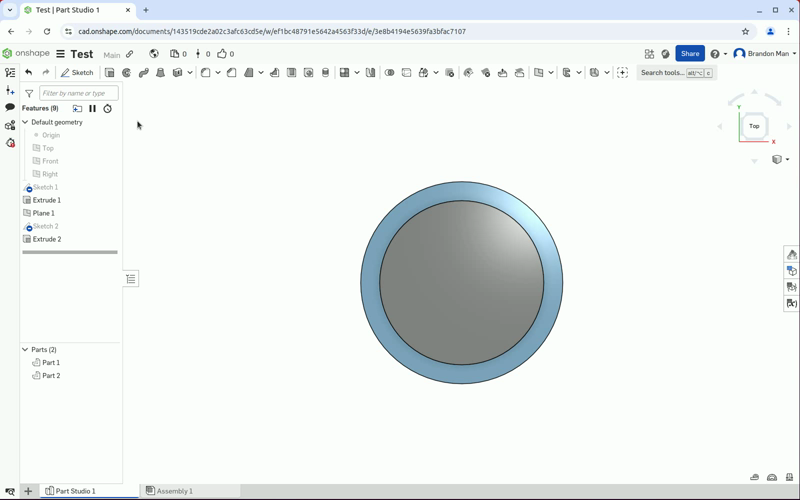
key(shift+h)
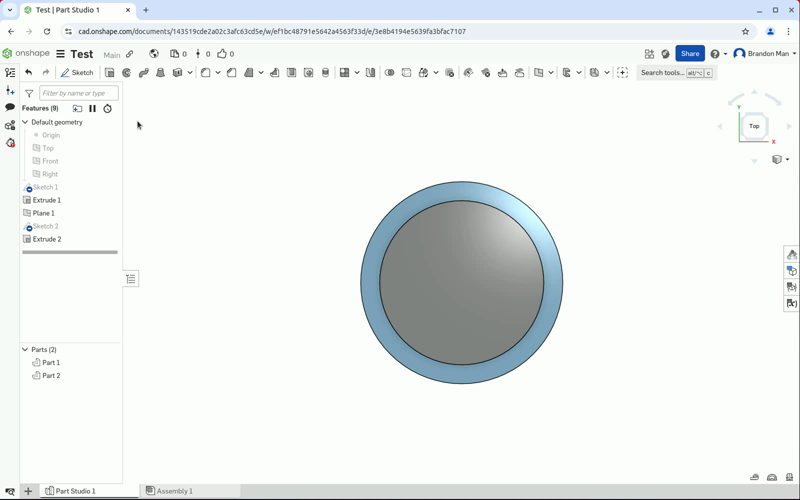
key(shift+h)
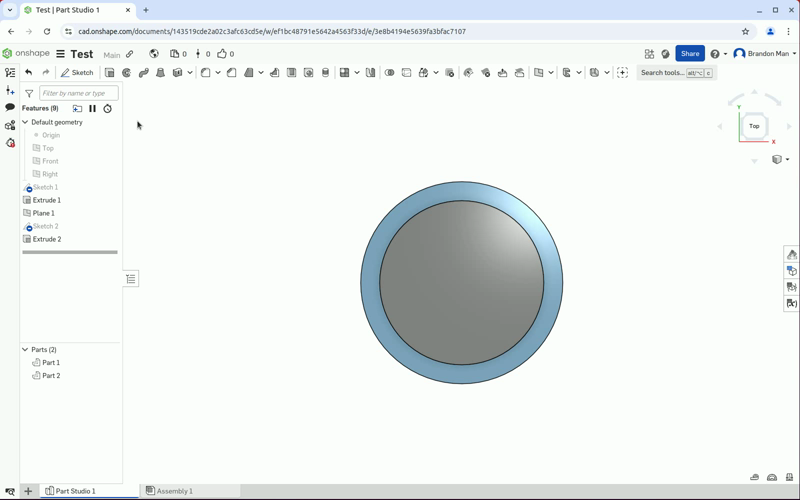
mouse_move(73, 189)
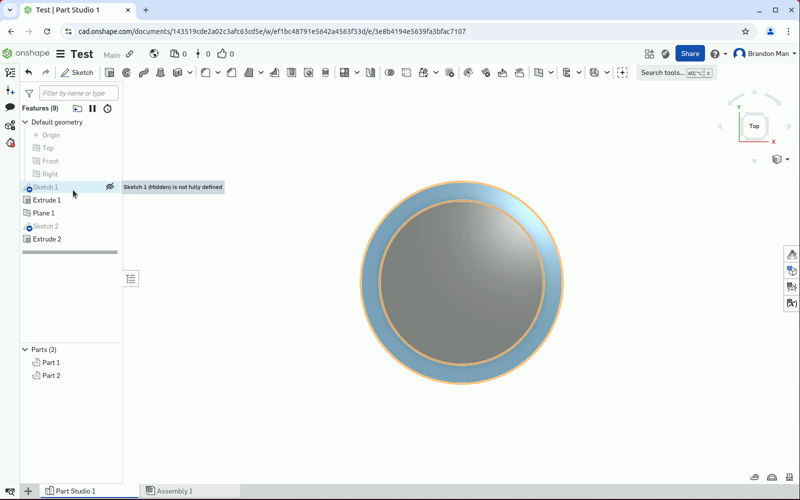
click(73, 189)
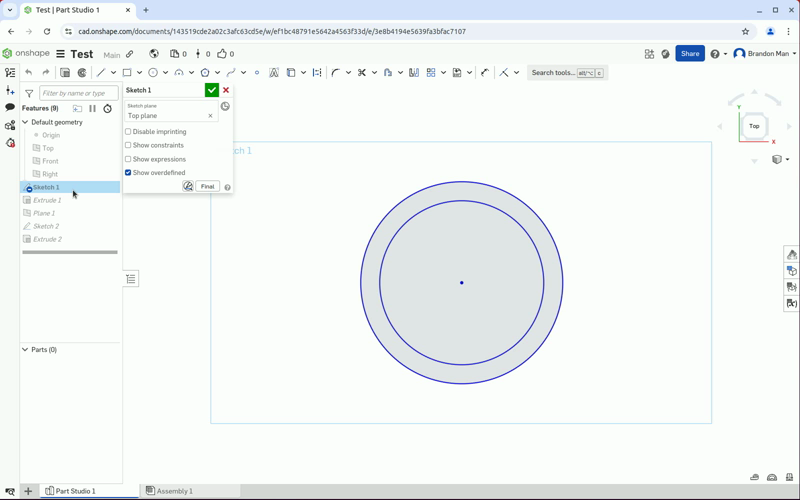
mouse_move(229, 92)
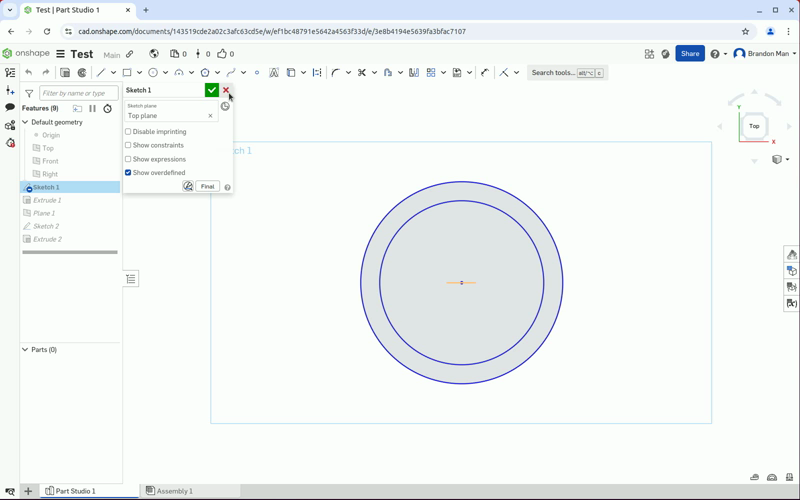
click(229, 92)
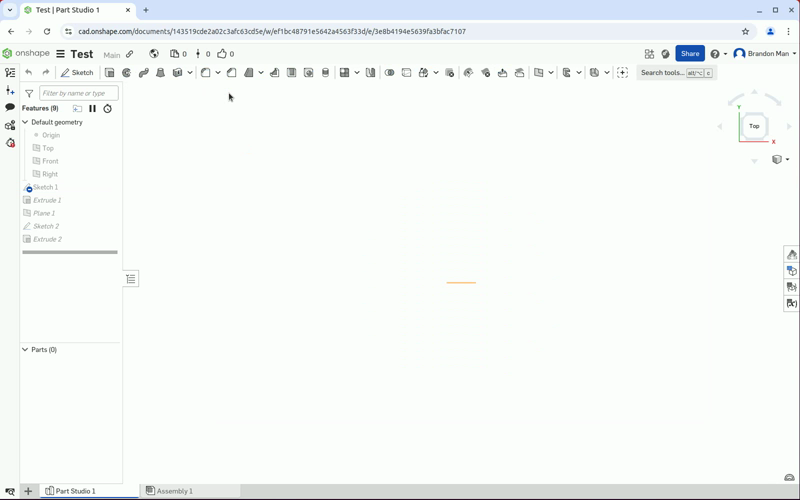
key(shift+s)
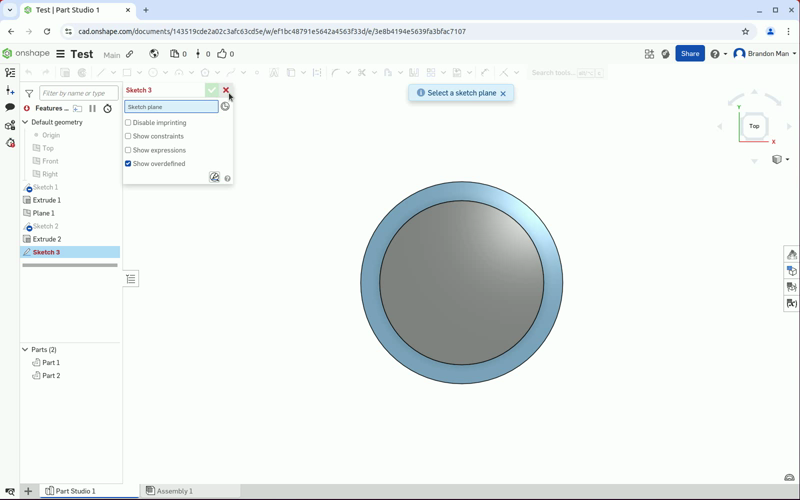
mouse_move(73, 215)
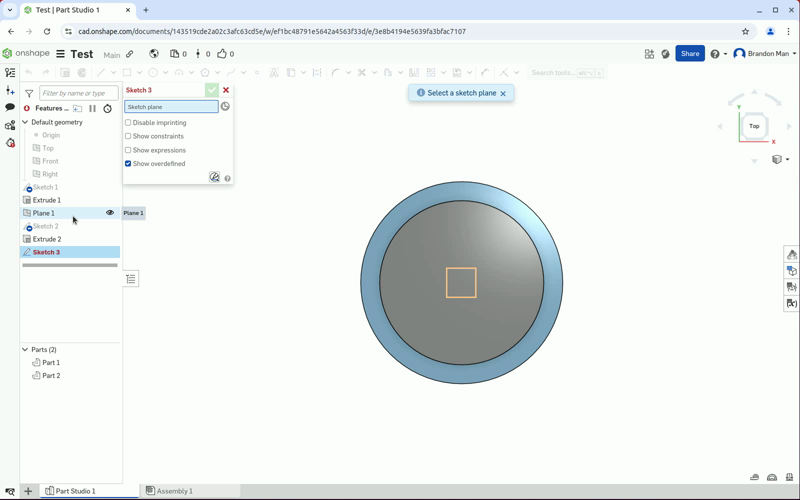
click(73, 215)
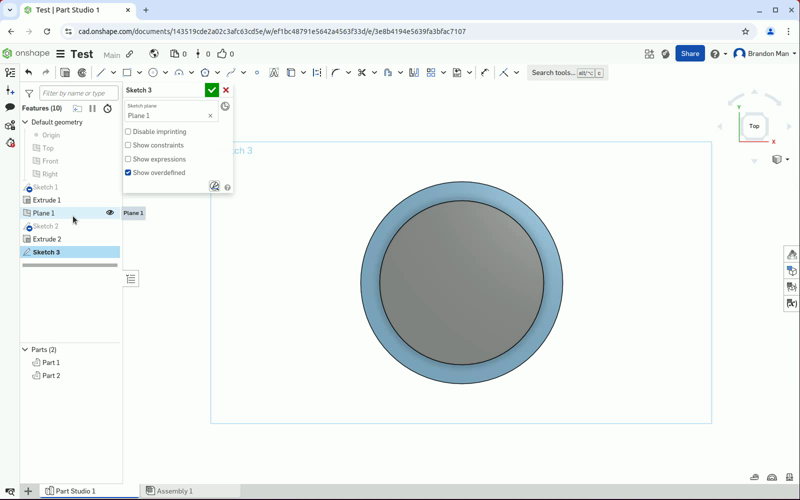
mouse_move(73, 352)
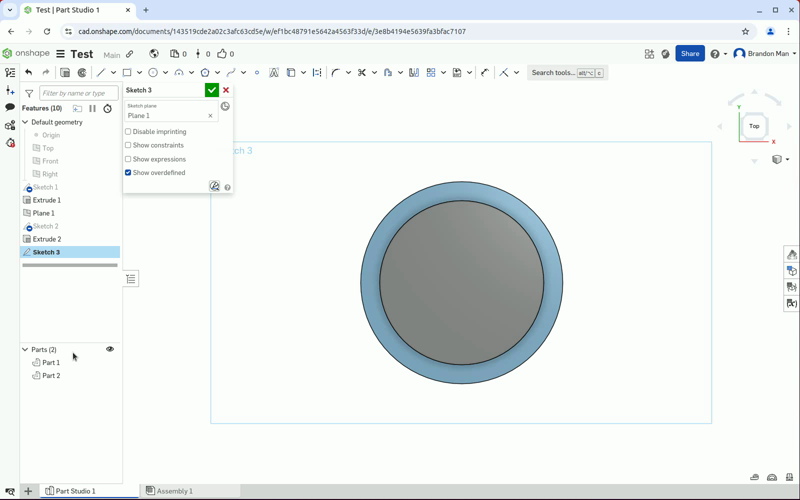
key(y)
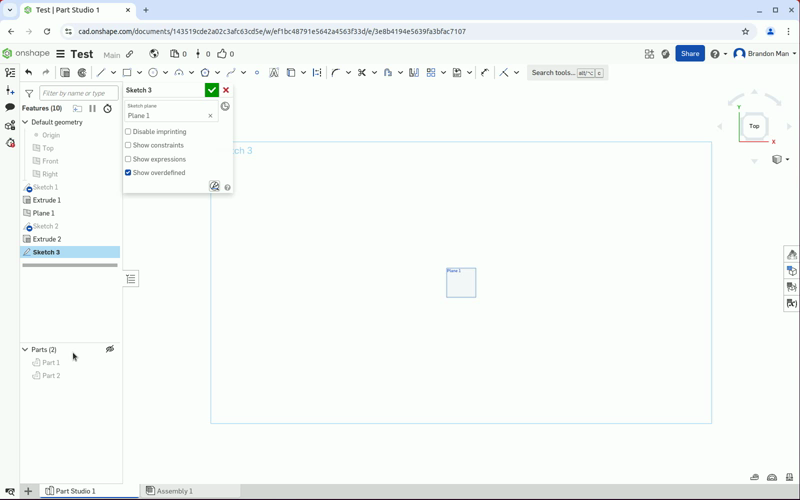
key(c)
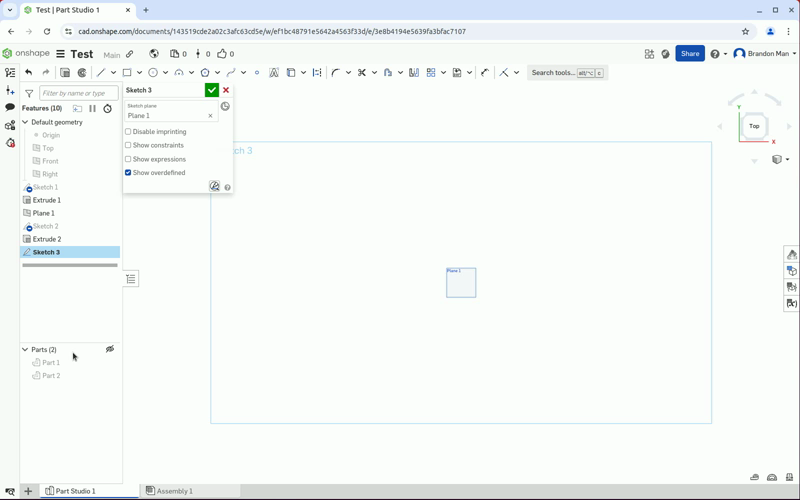
key_down(shift)
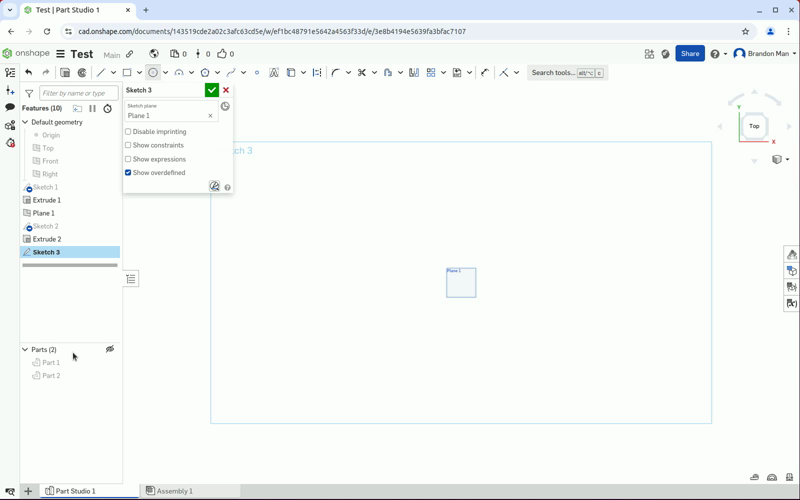
mouse_move(460, 282)
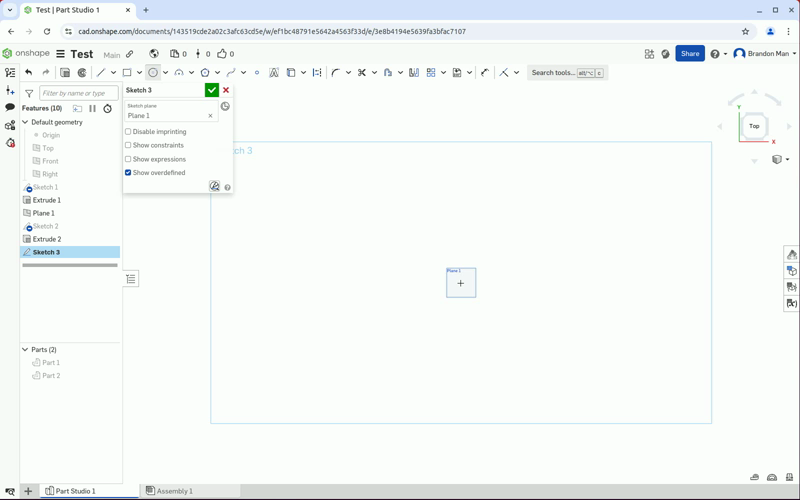
click(460, 282)
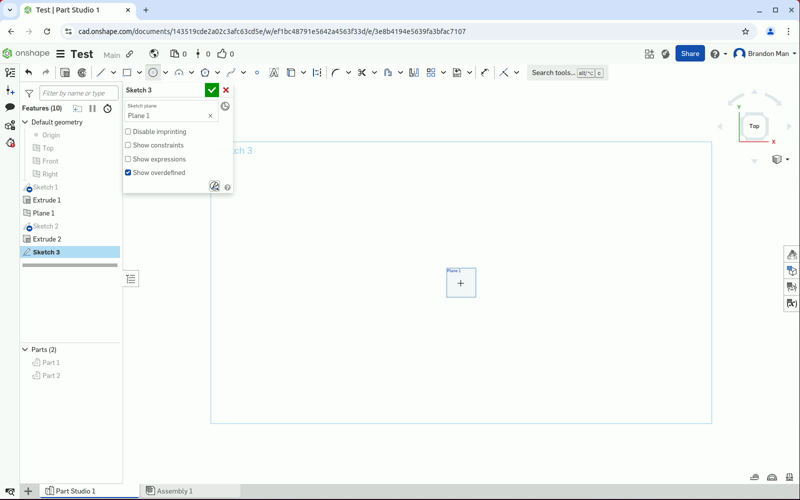
key_up(shift)
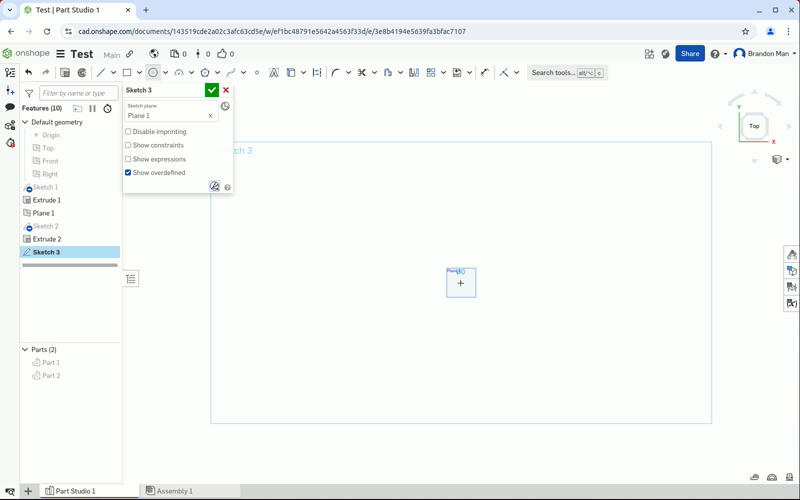
mouse_move(548, 282)
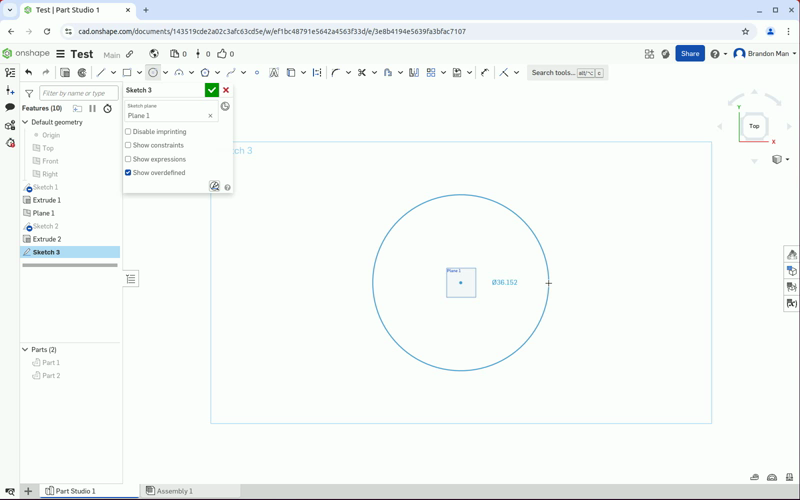
click(548, 282)
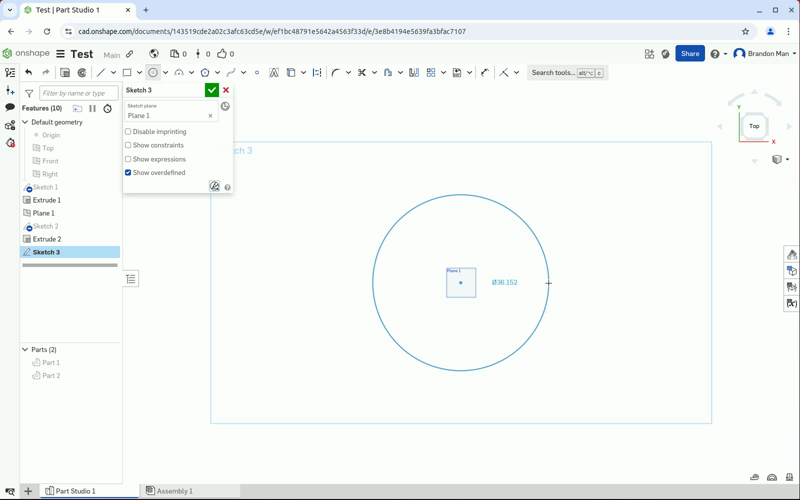
key(esc)
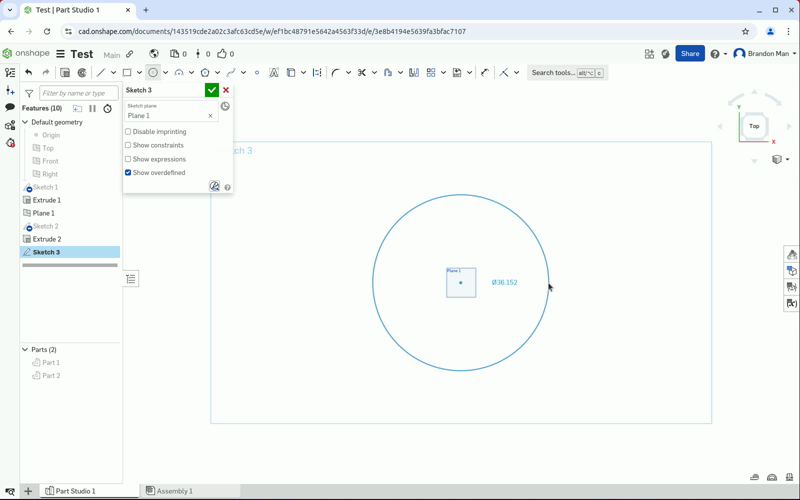
key(c)
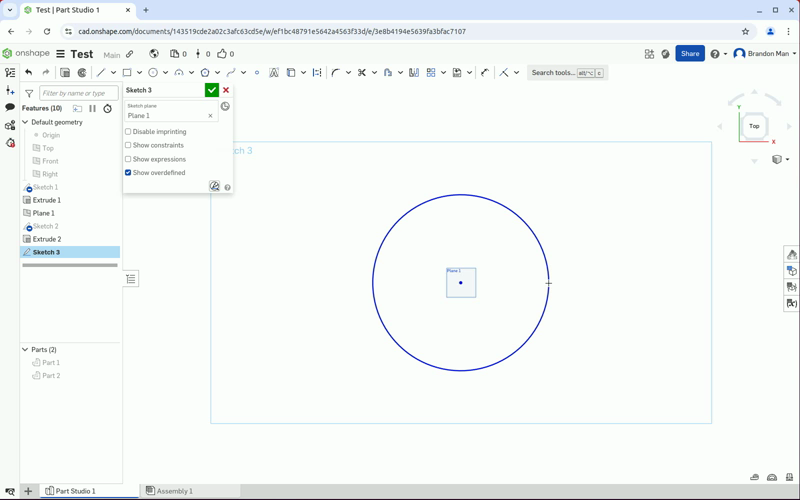
key_down(shift)
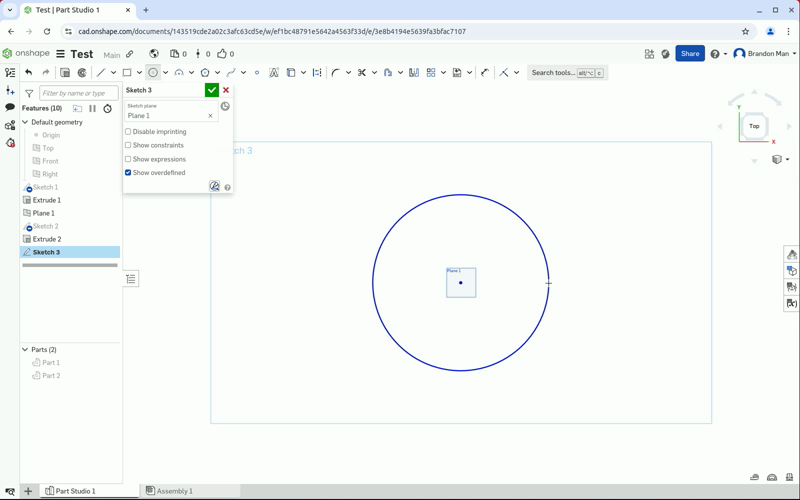
mouse_move(460, 282)
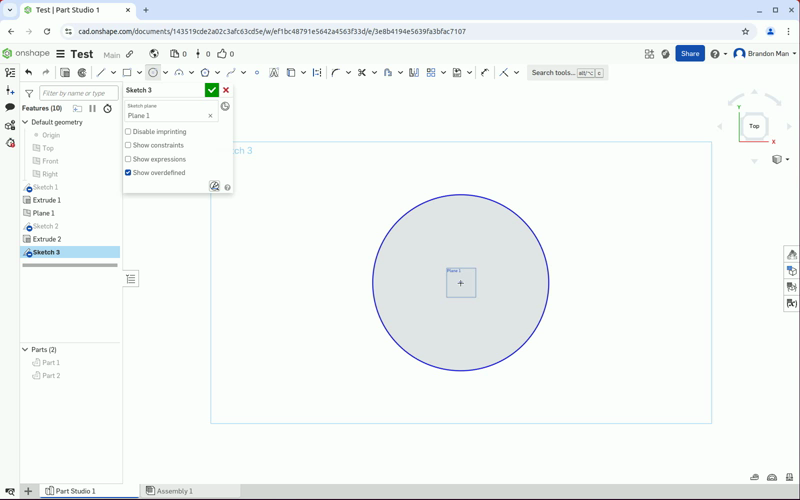
click(460, 282)
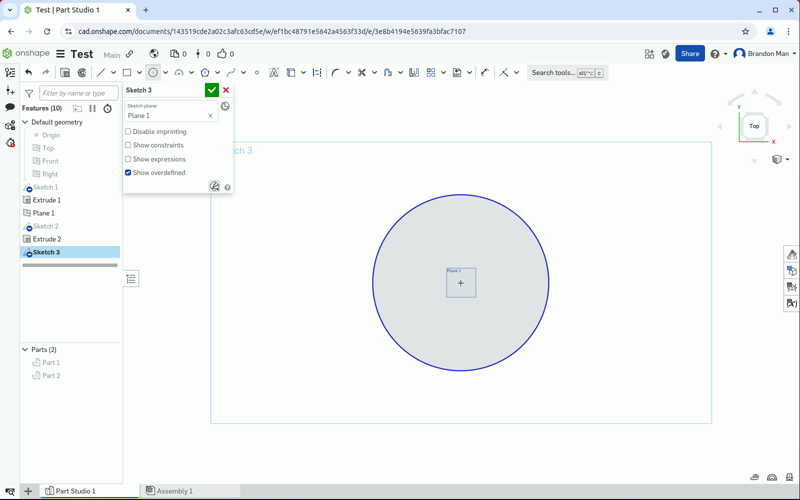
key_up(shift)
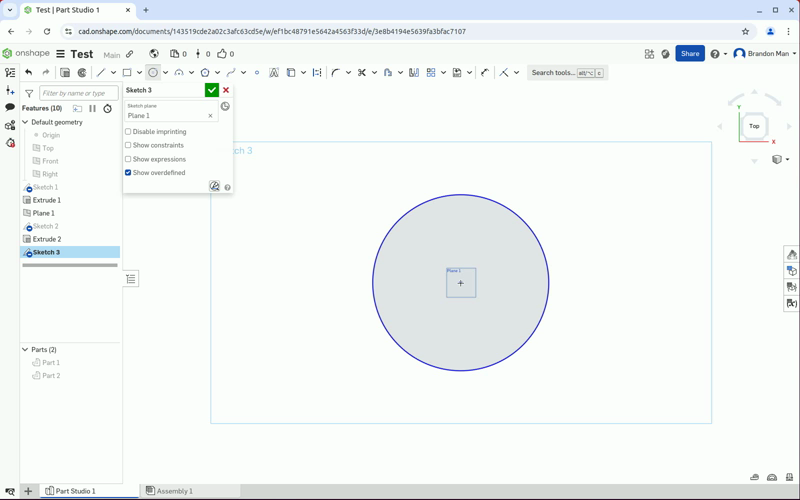
mouse_move(541, 282)
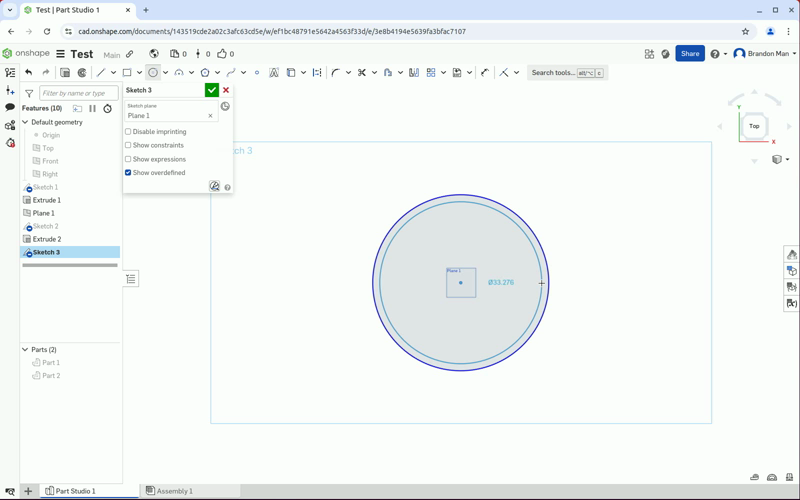
click(541, 282)
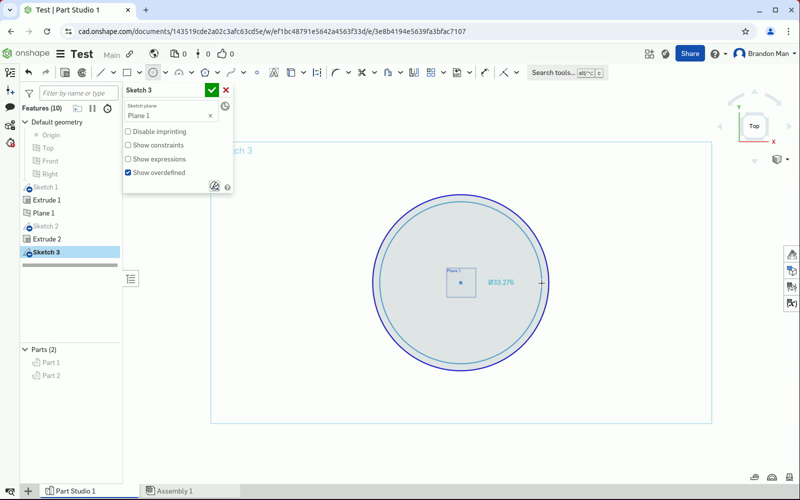
key(esc)
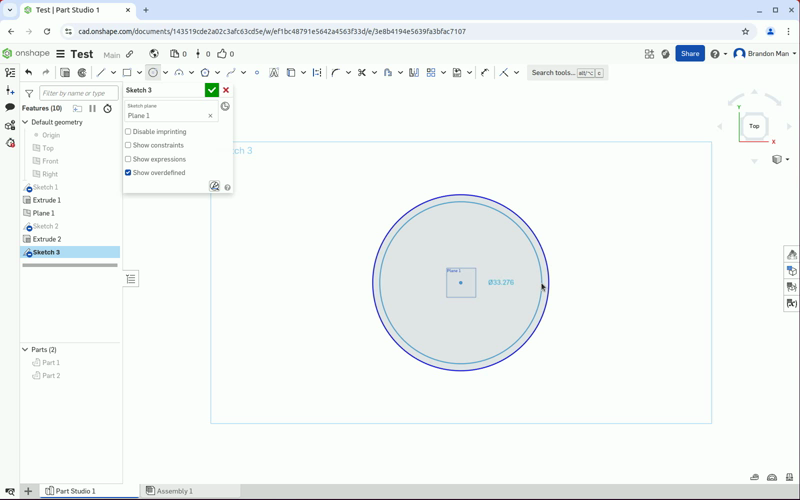
mouse_move(524, 337)
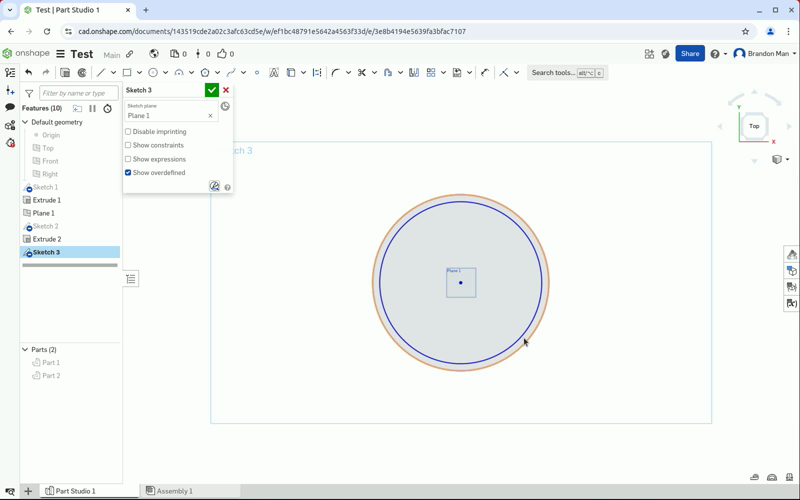
click(524, 337)
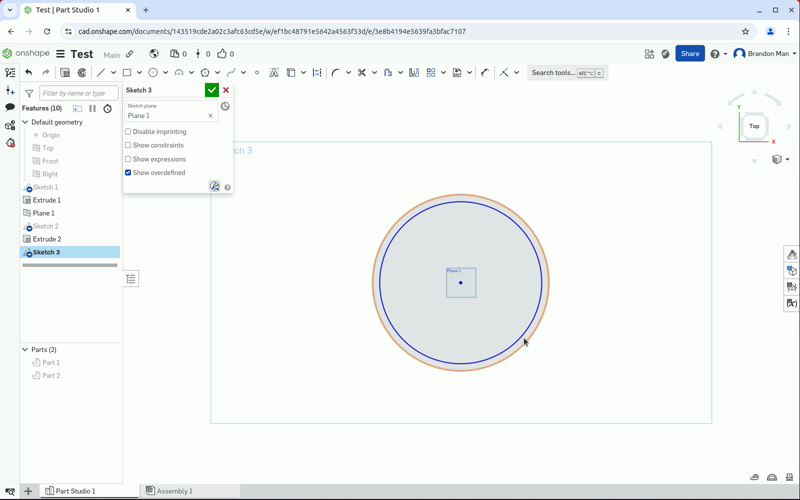
mouse_move(73, 352)
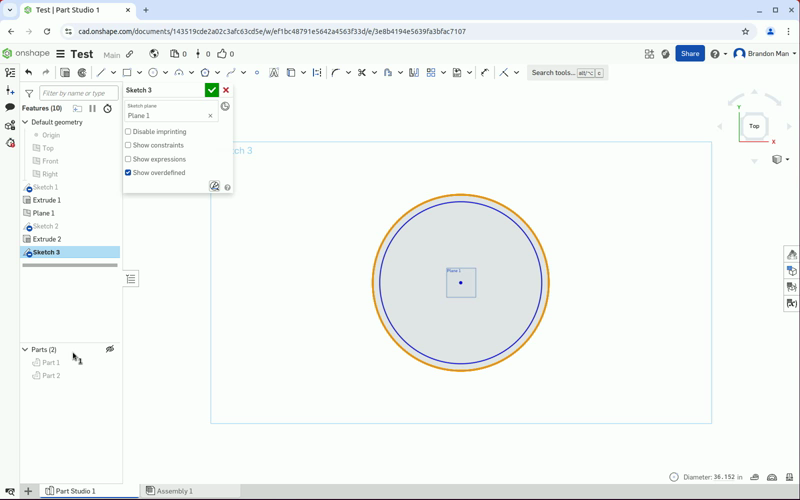
key(shift+y)
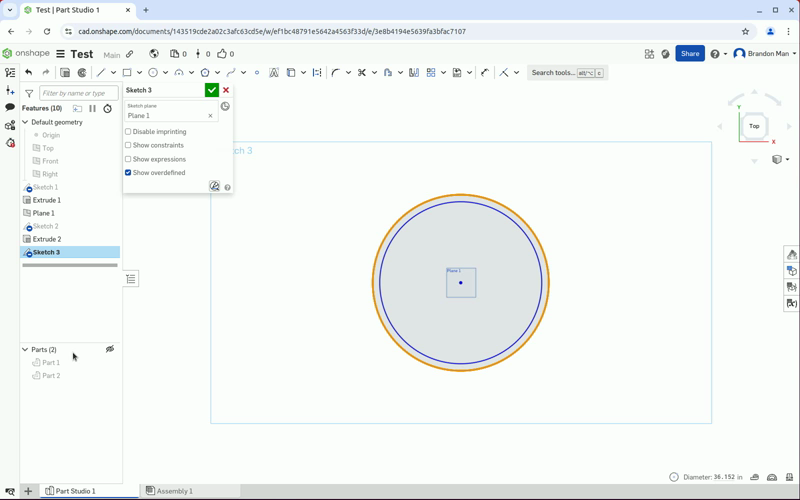
key(shift+e)
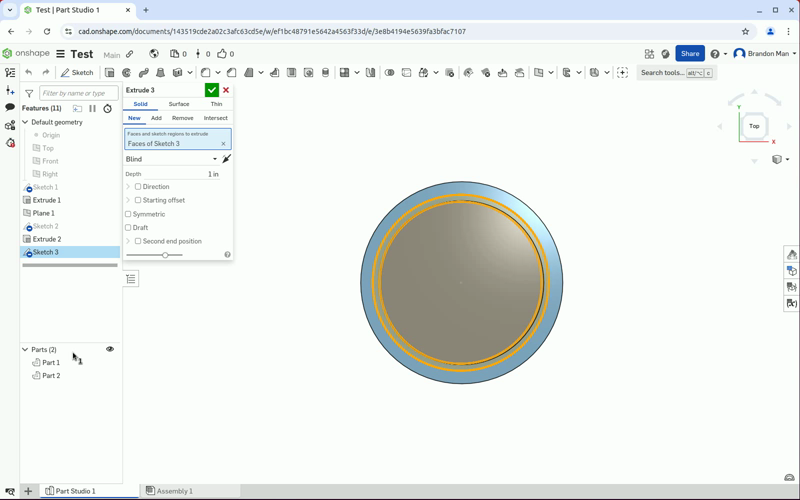
mouse_move(143, 106)
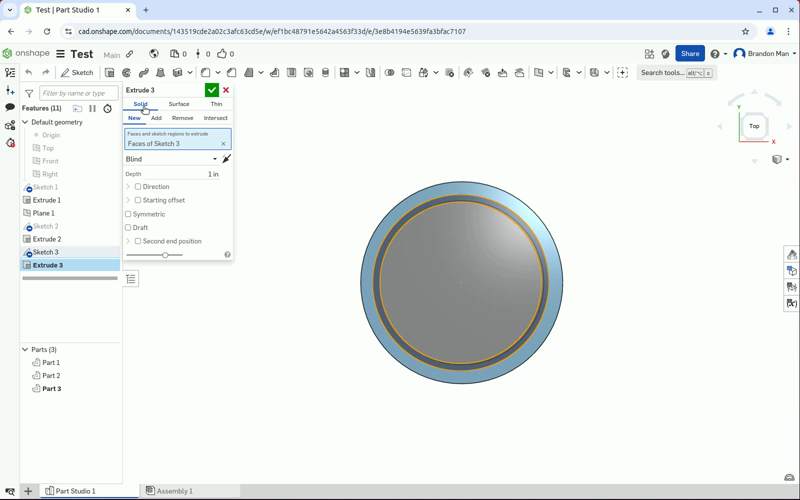
click(143, 106)
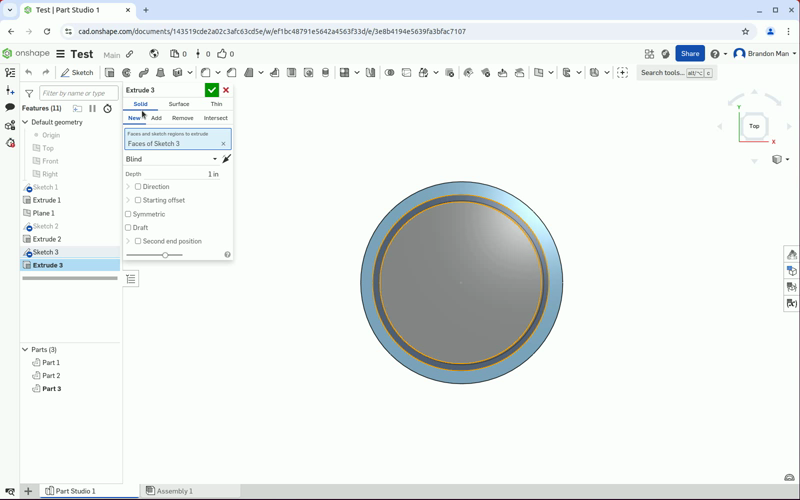
mouse_move(137, 120)
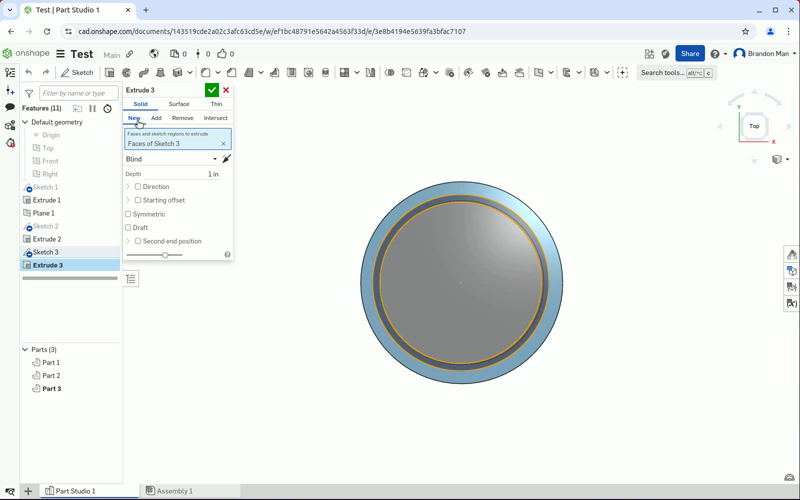
click(137, 120)
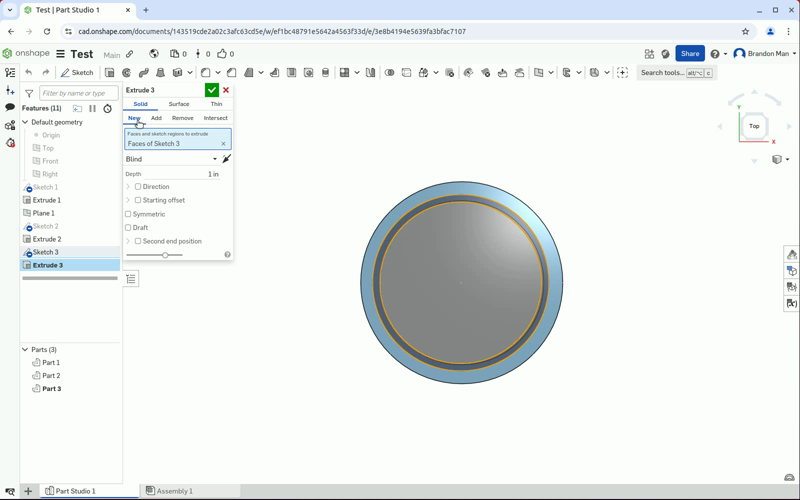
key(tab, 4)
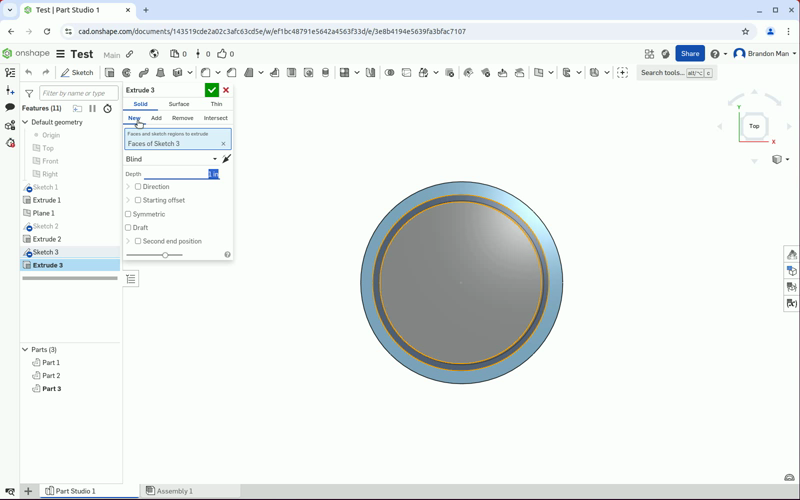
text(3.851)
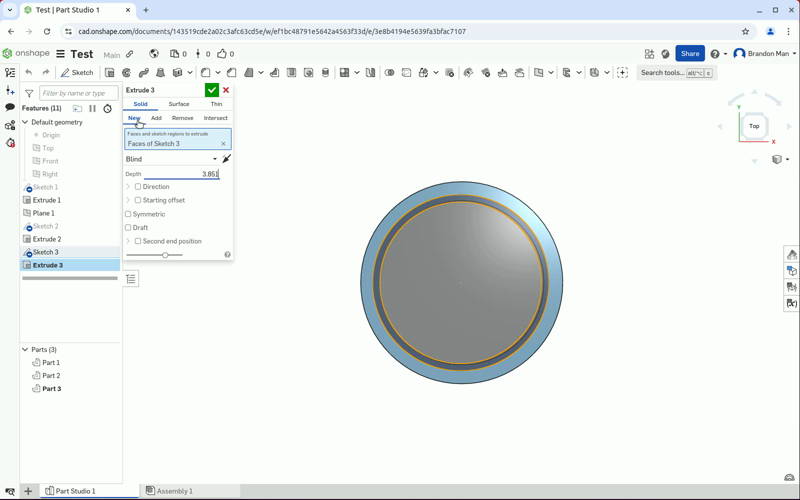
key(enter)
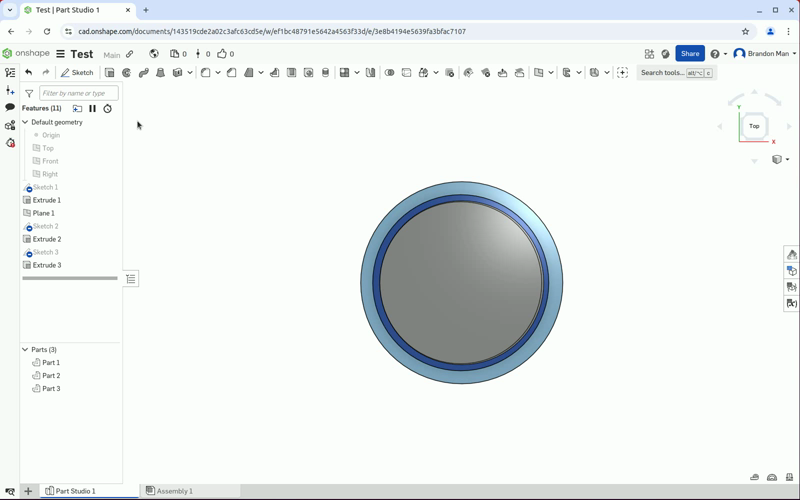
key(shift+h)
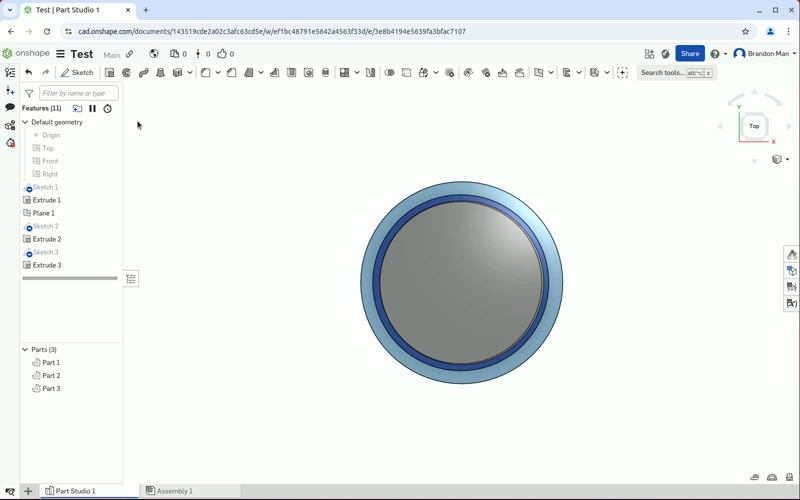
key(shift+h)
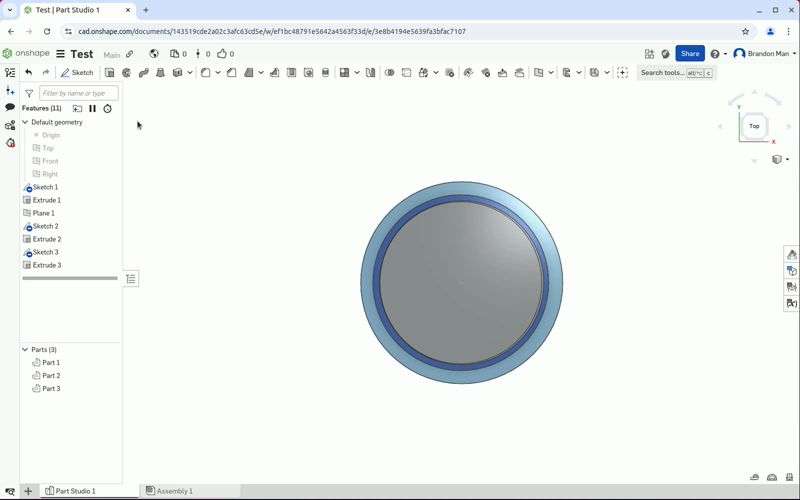
key(shift+7)
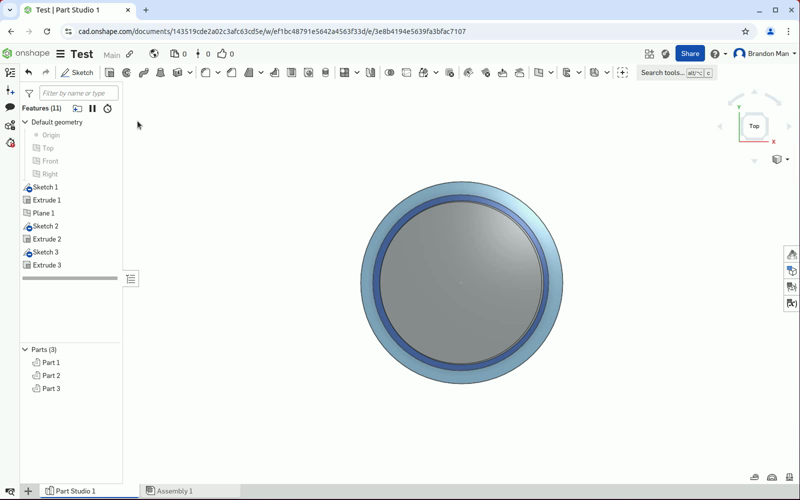
key(up, 3)
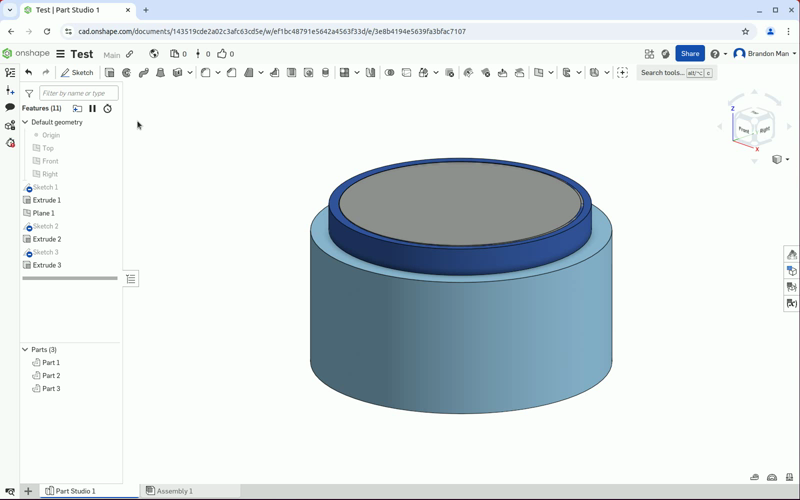
key(left, 3)
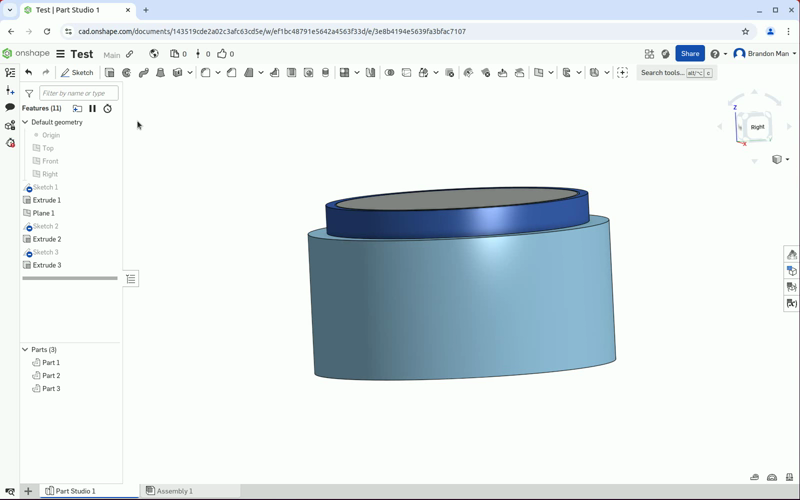
key(right, 3)
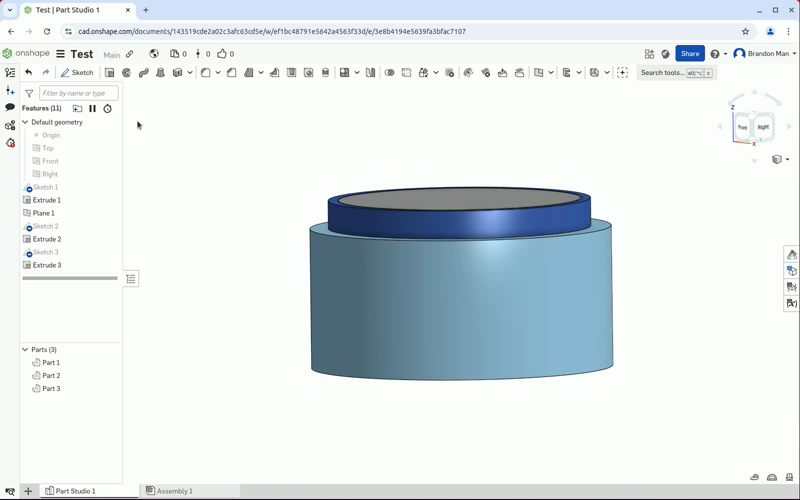
key(down, 3)
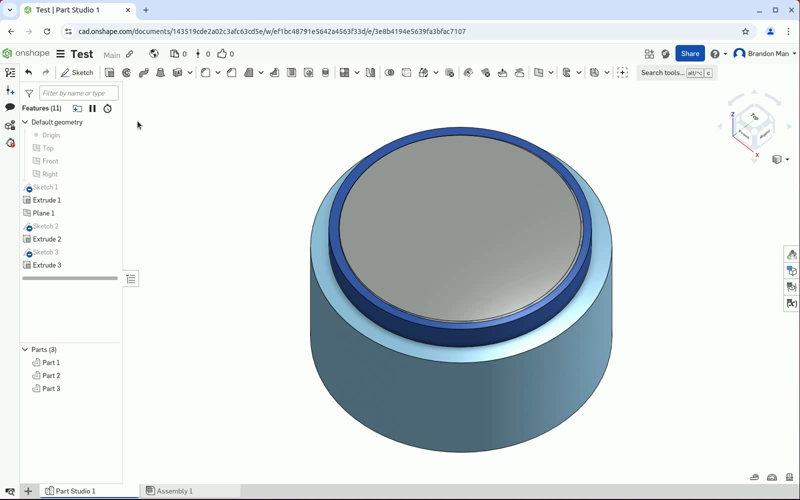
mouse_move(73, 189)
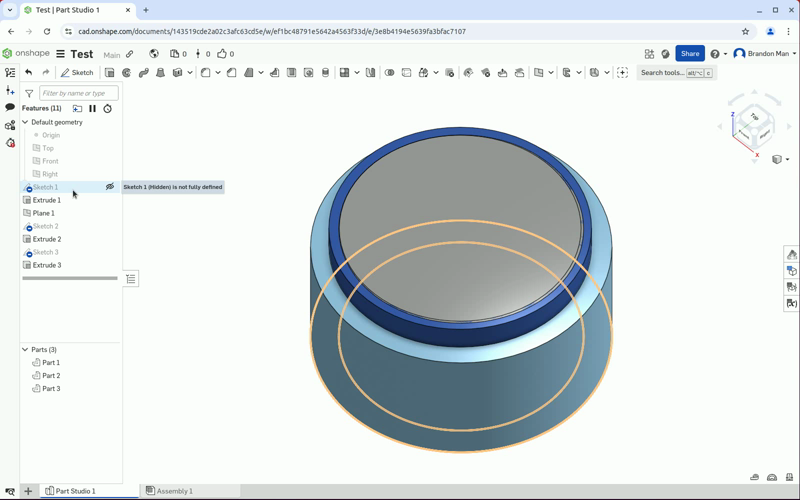
click(73, 189)